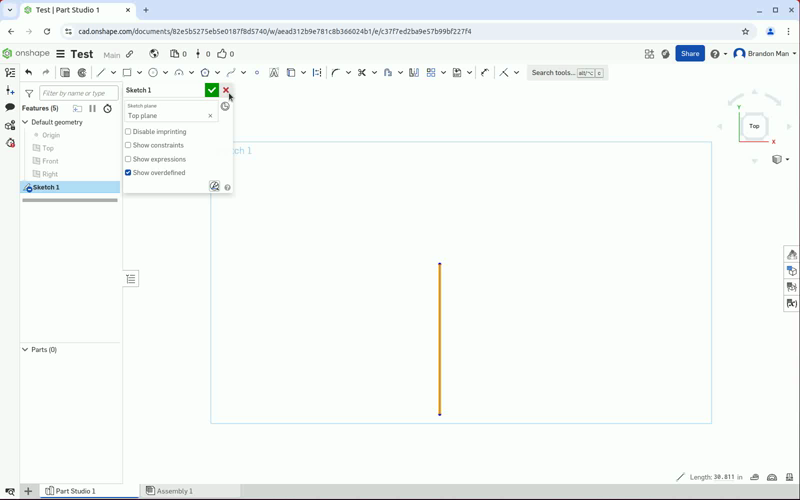
key(shift+h)
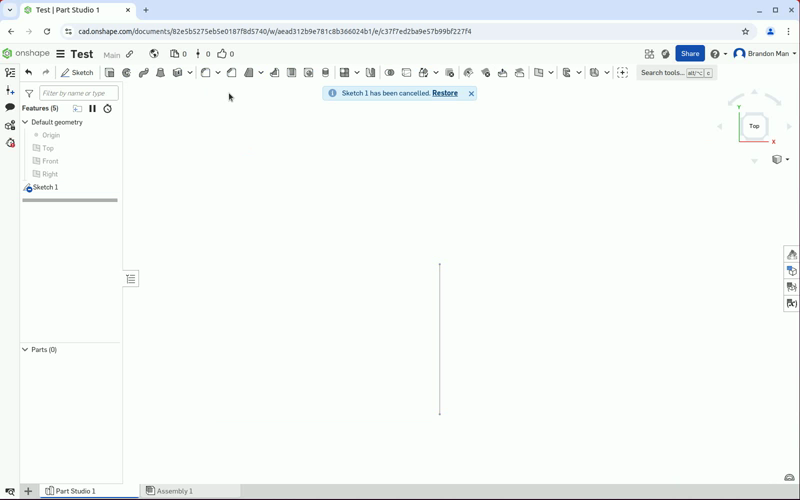
key(shift+s)
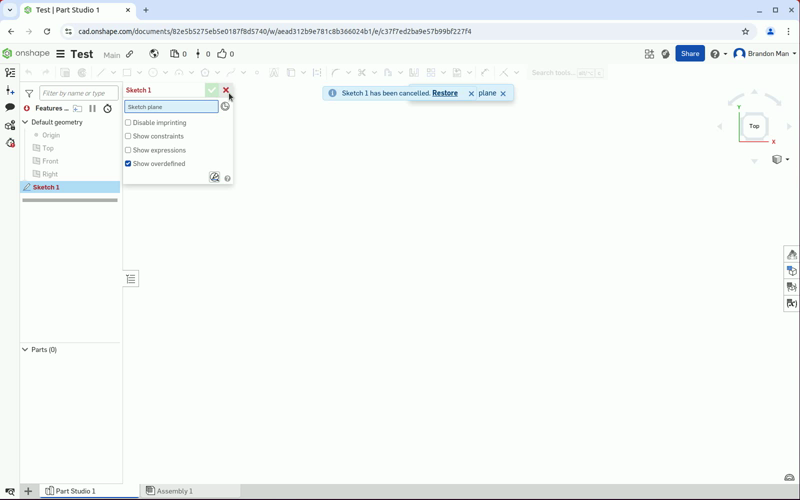
mouse_move(73, 150)
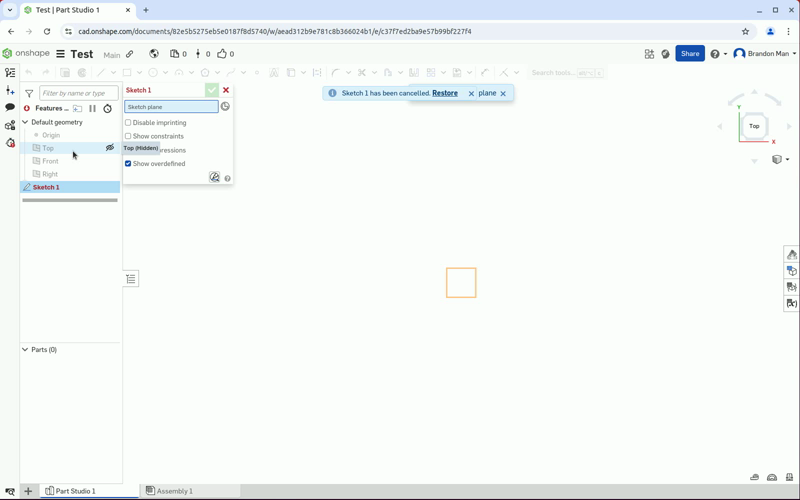
click(73, 150)
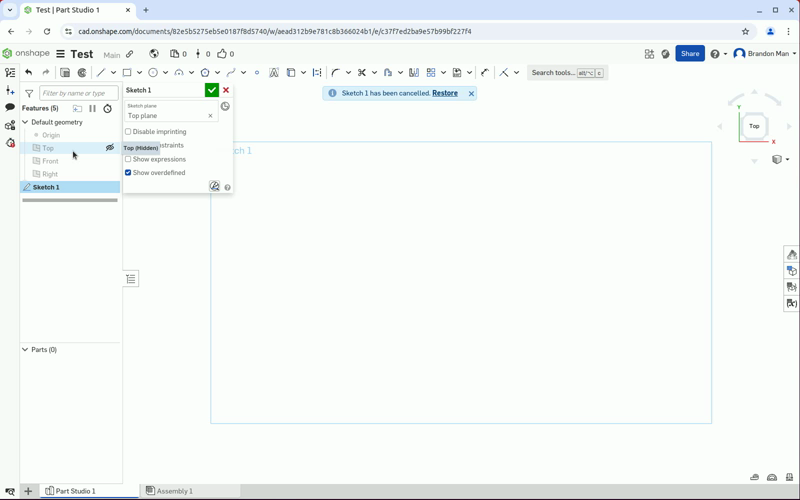
mouse_move(73, 352)
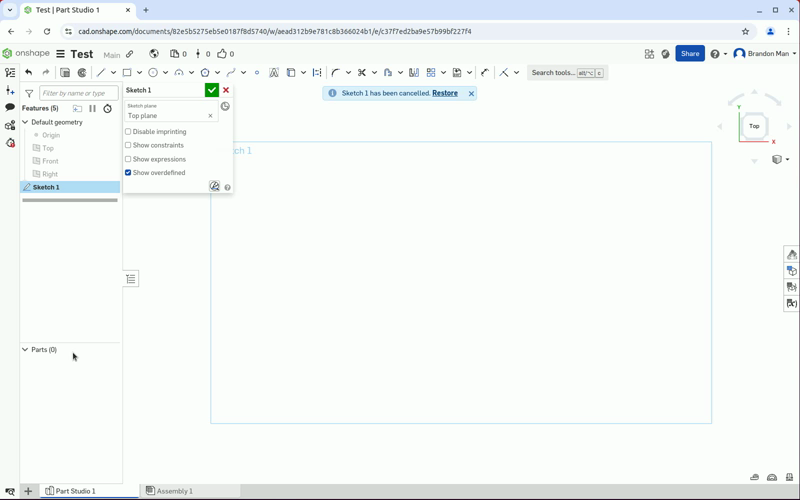
key(y)
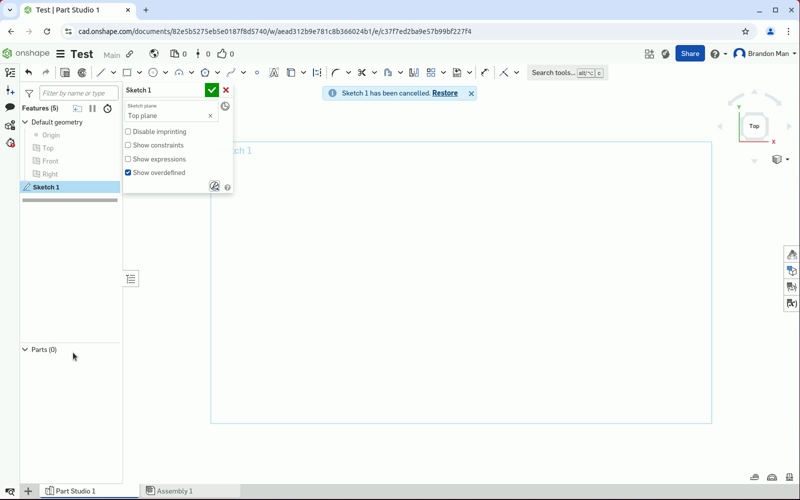
key(c)
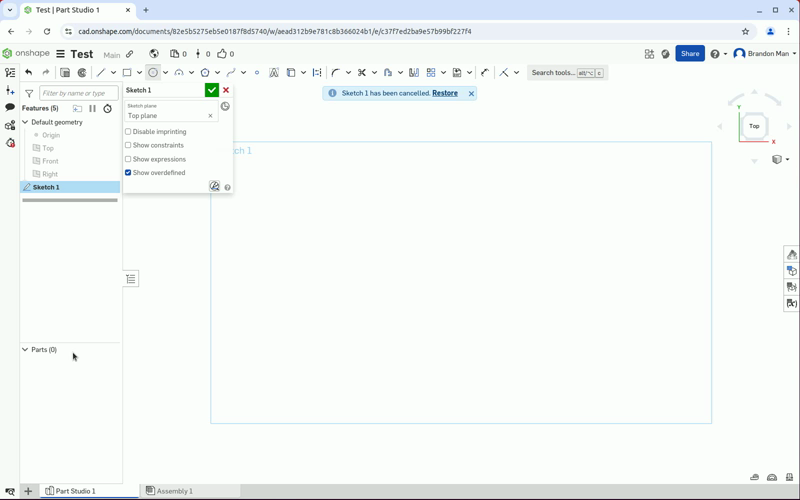
key_down(shift)
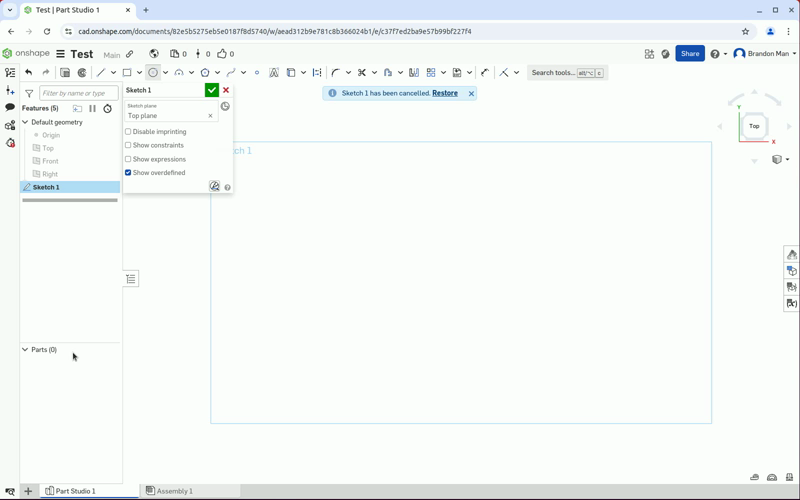
mouse_move(461, 282)
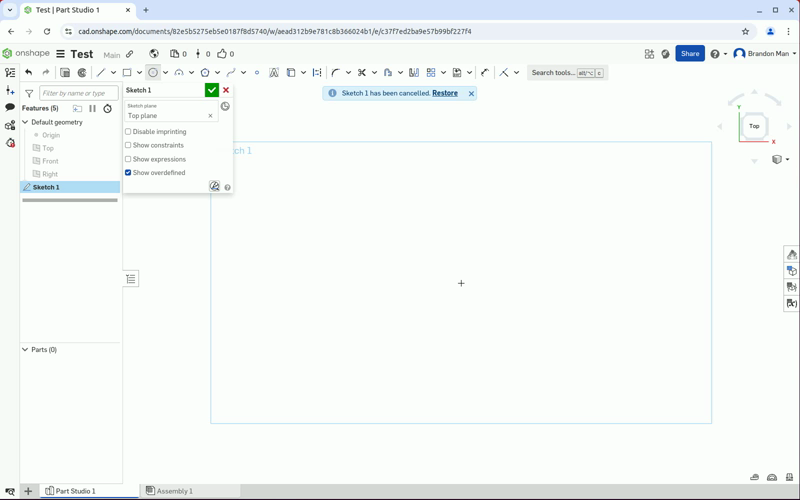
click(461, 282)
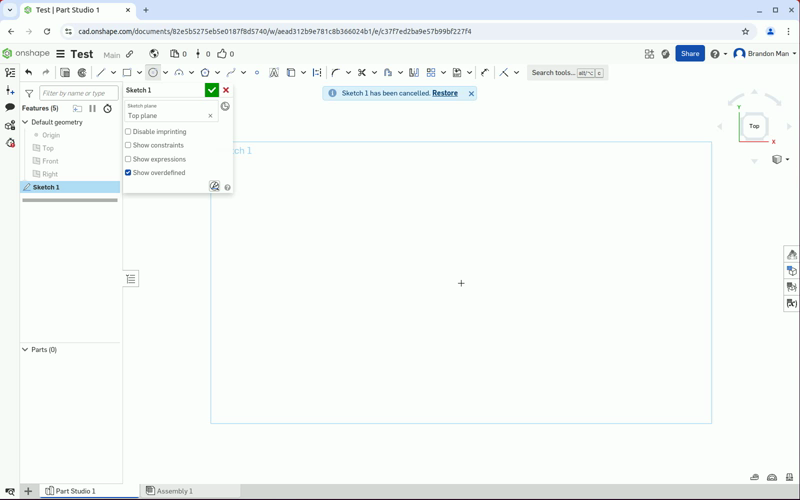
key_up(shift)
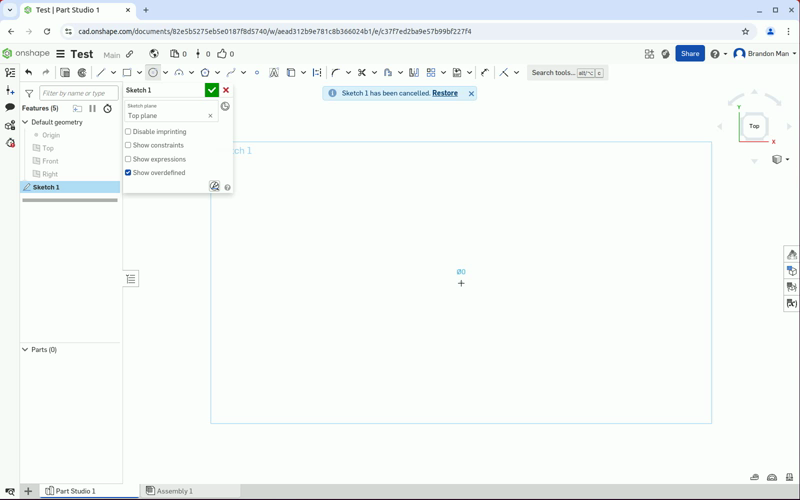
mouse_move(574, 282)
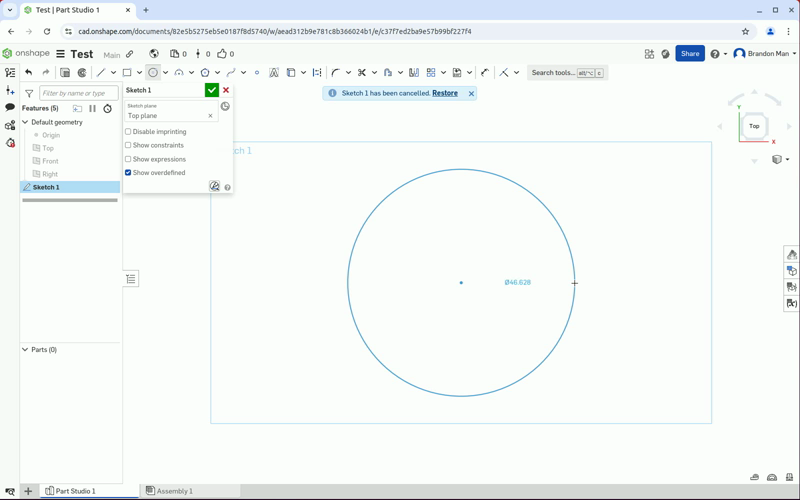
click(574, 282)
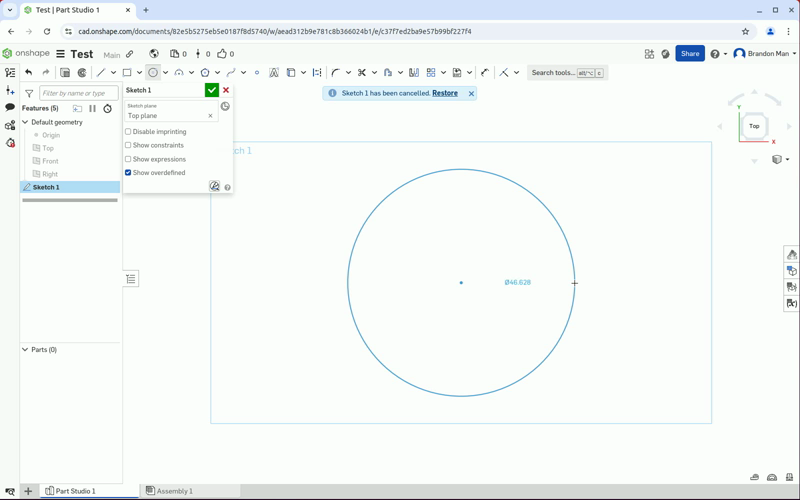
key(esc)
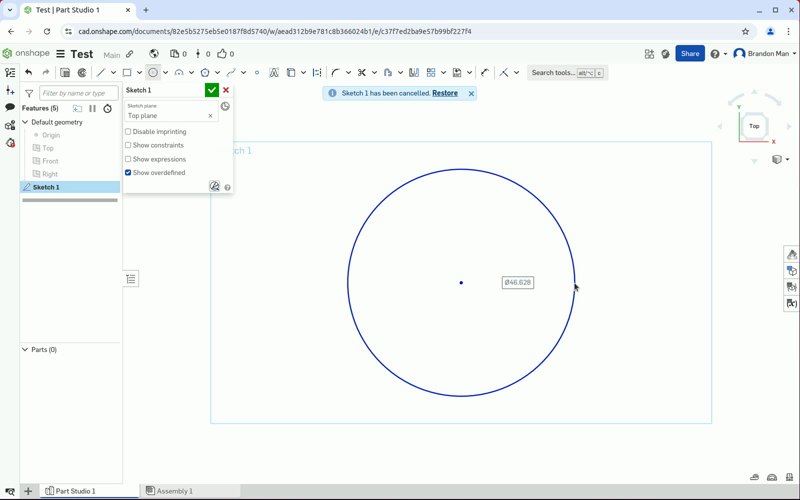
key(c)
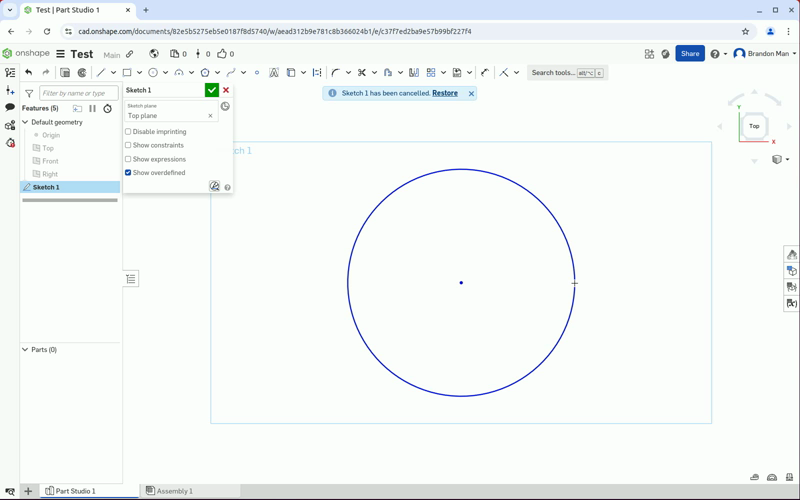
key_down(shift)
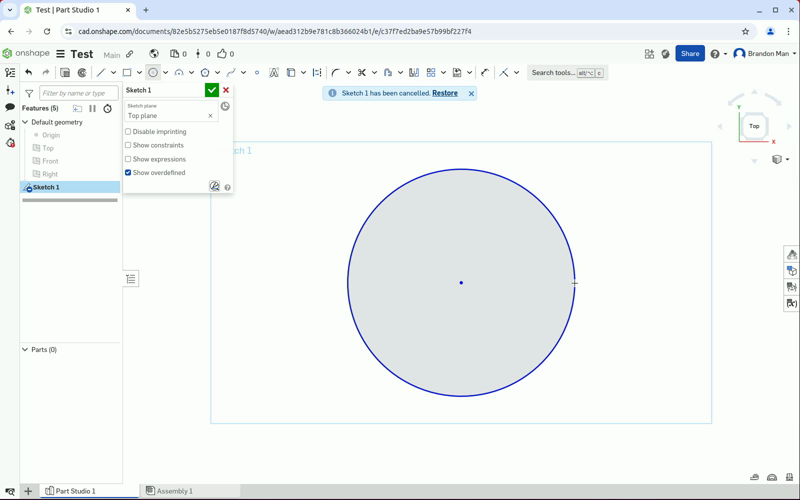
mouse_move(461, 282)
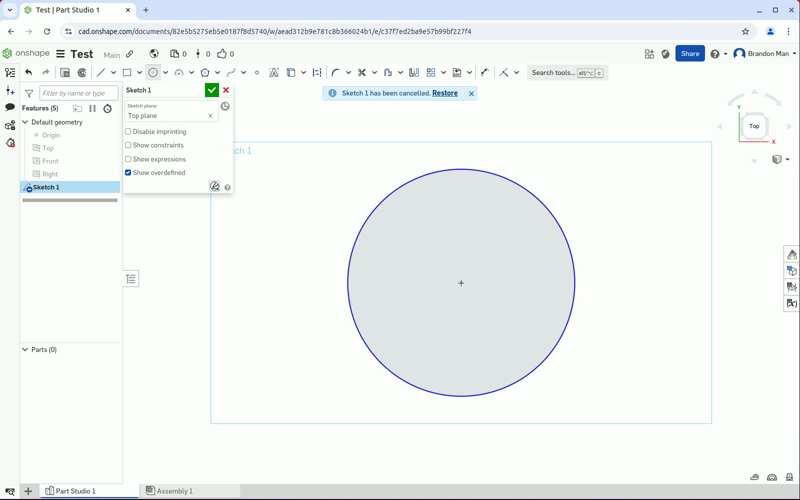
click(461, 282)
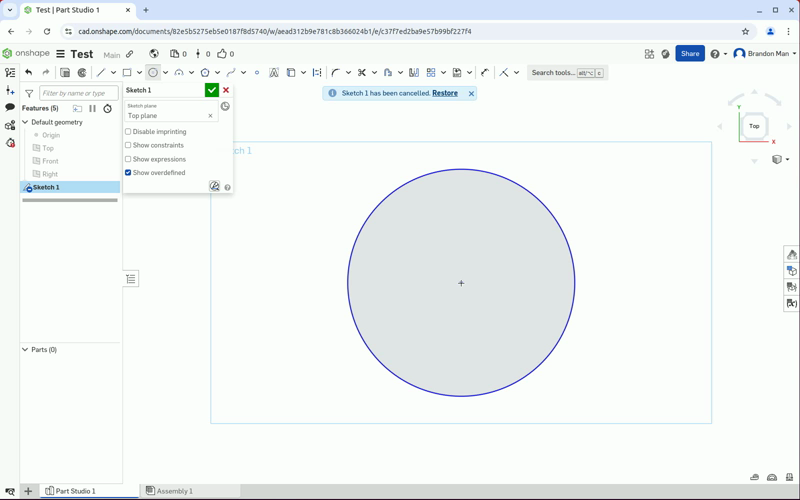
key_up(shift)
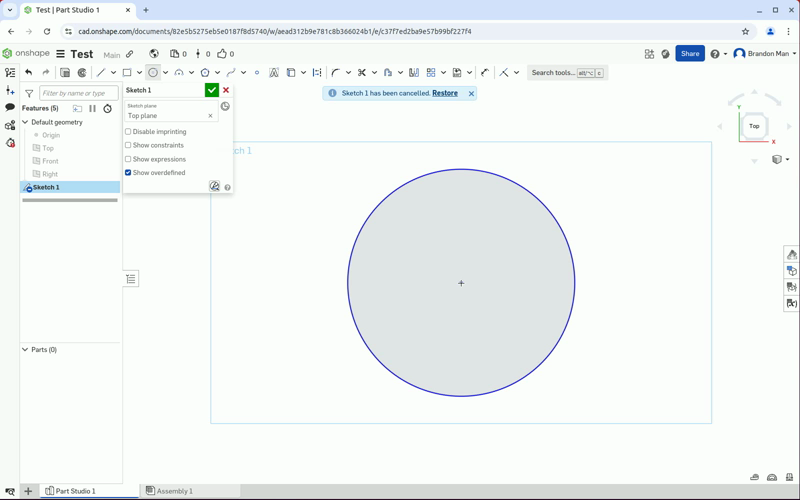
mouse_move(515, 282)
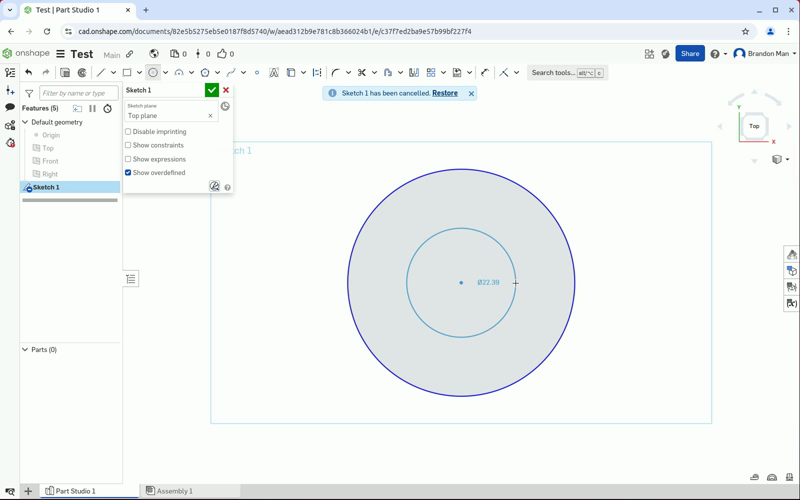
click(515, 282)
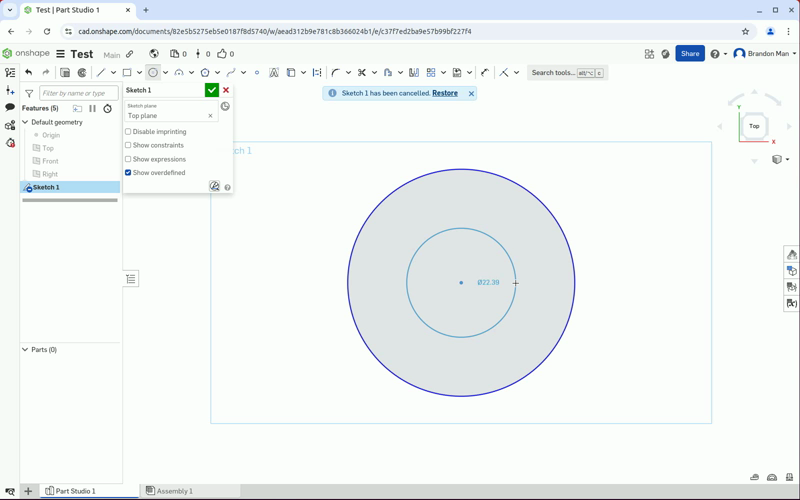
key(esc)
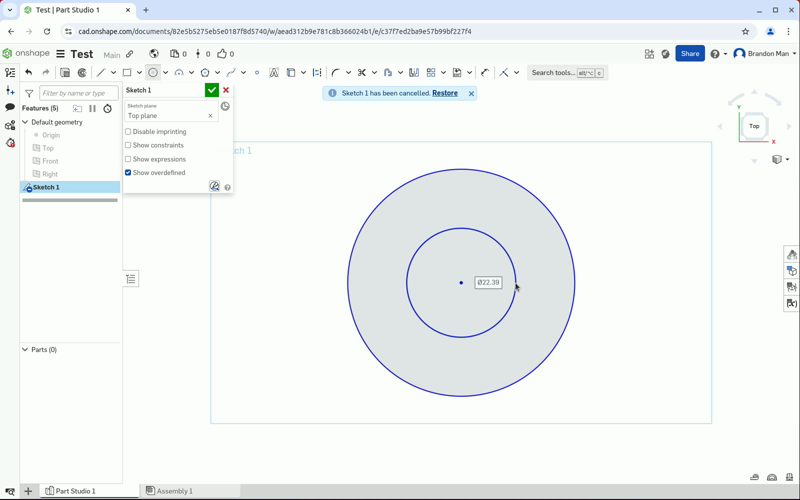
mouse_move(501, 346)
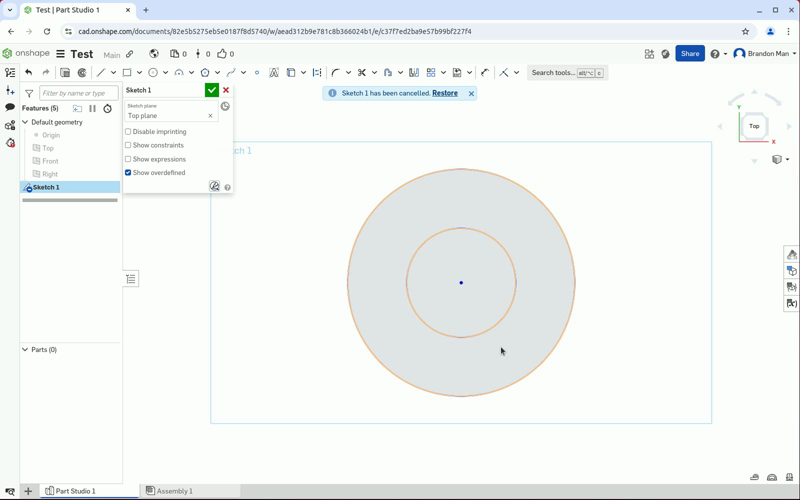
click(501, 346)
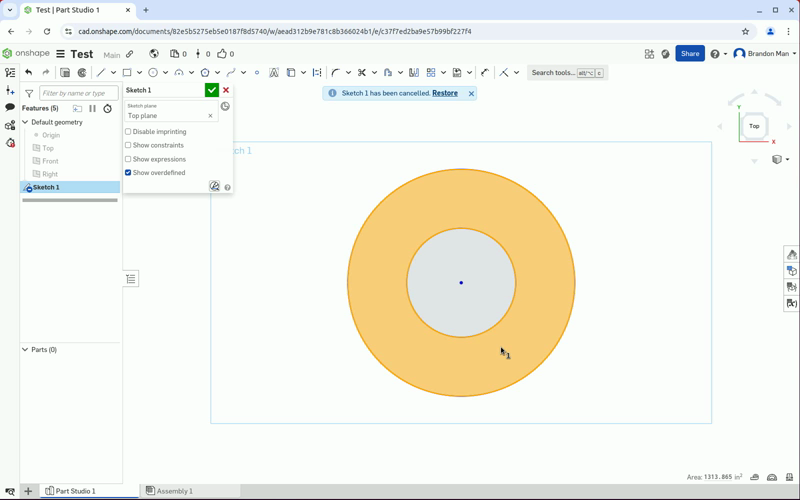
mouse_move(73, 352)
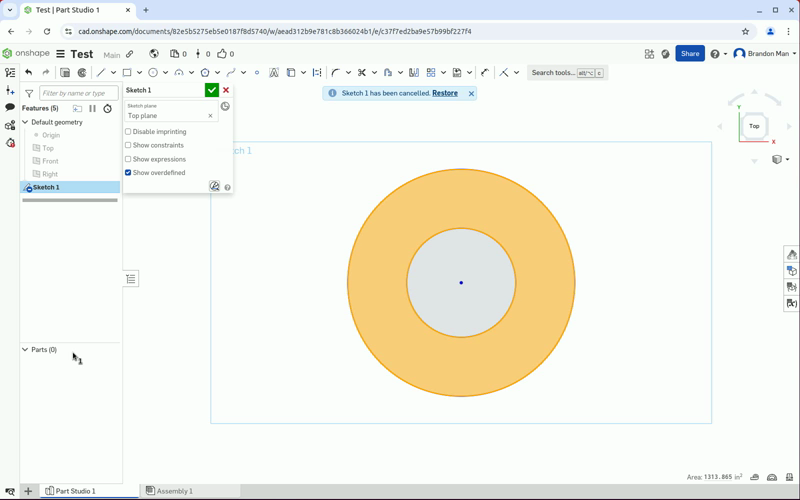
key(shift+y)
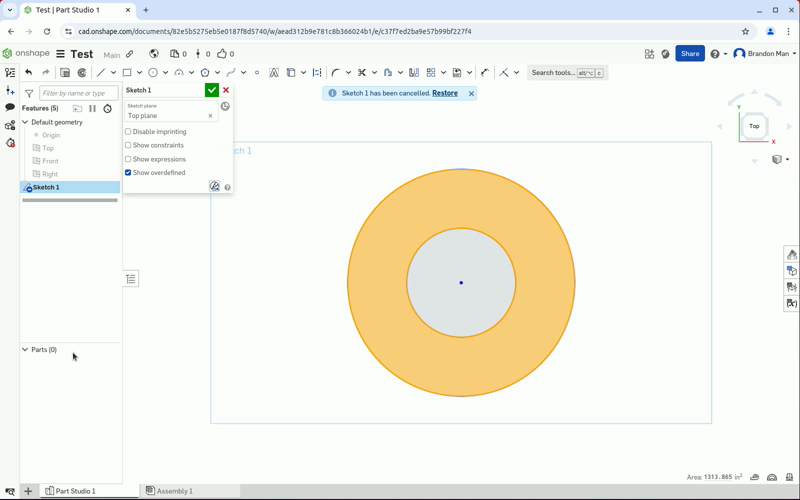
key(shift+e)
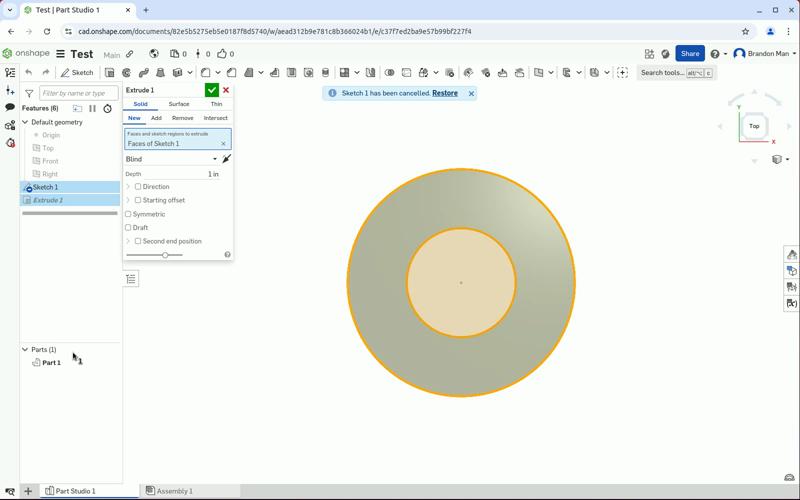
mouse_move(143, 106)
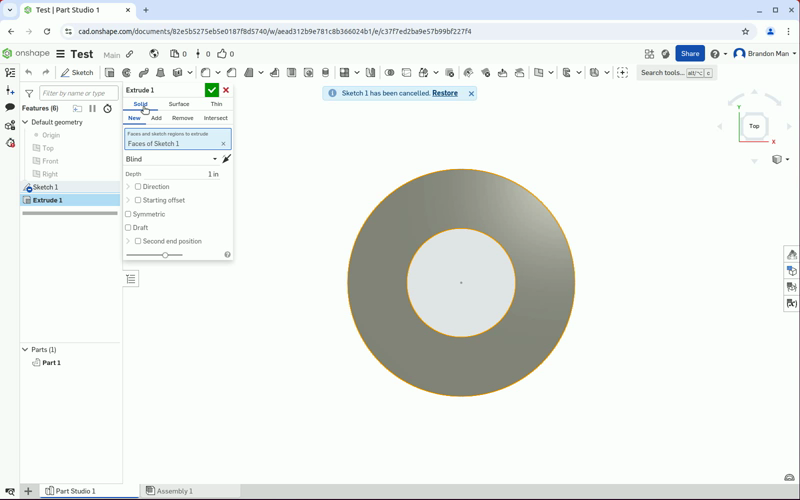
click(143, 106)
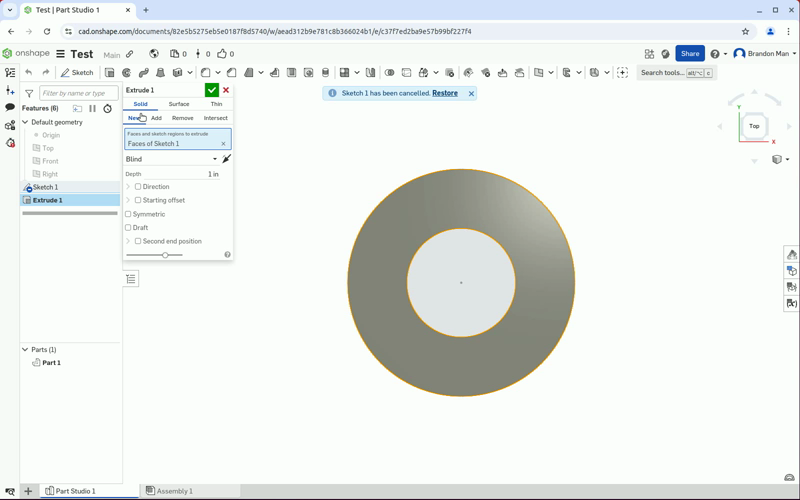
mouse_move(137, 120)
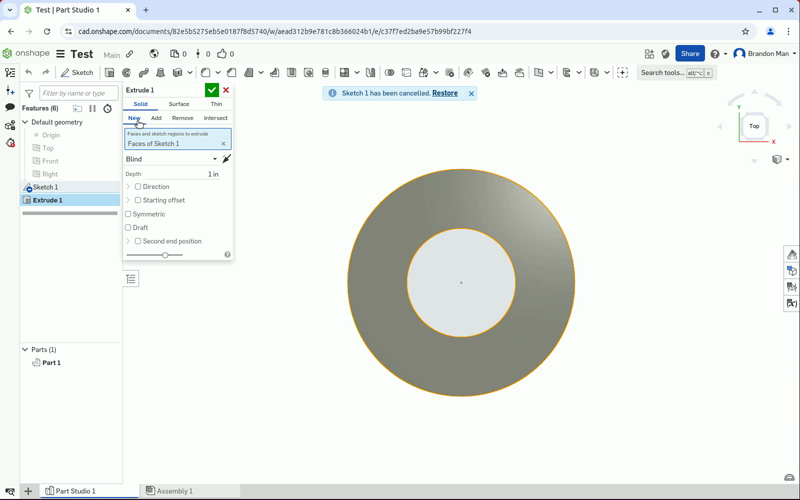
click(137, 120)
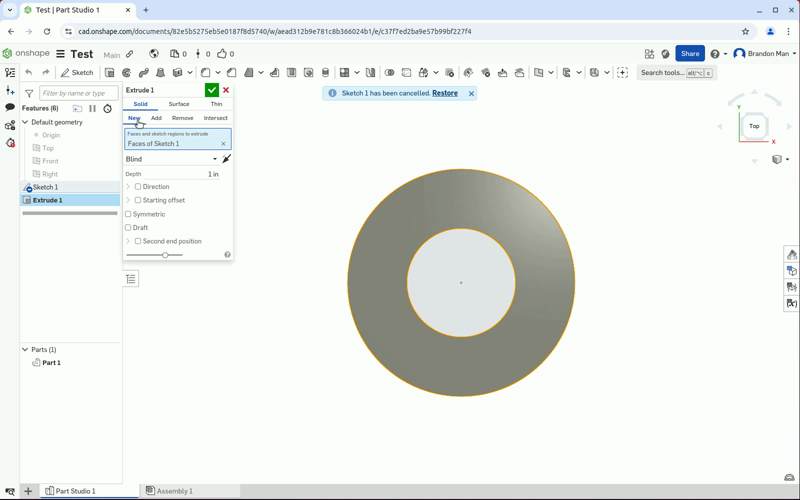
key(tab, 4)
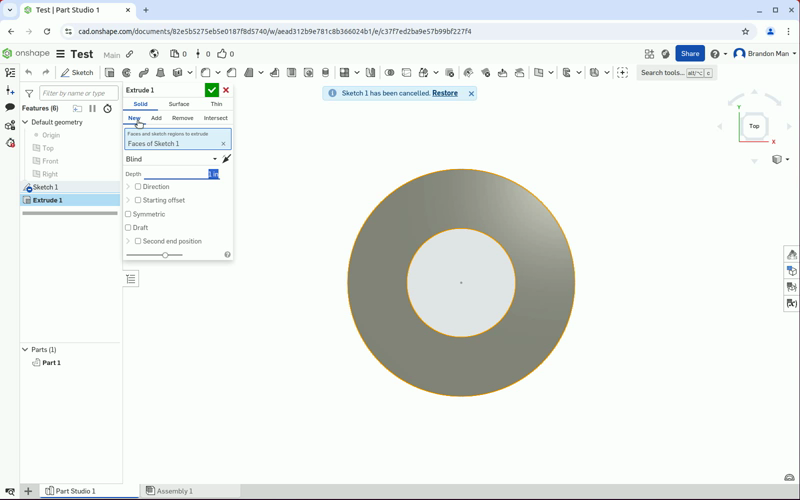
text(-13.961)
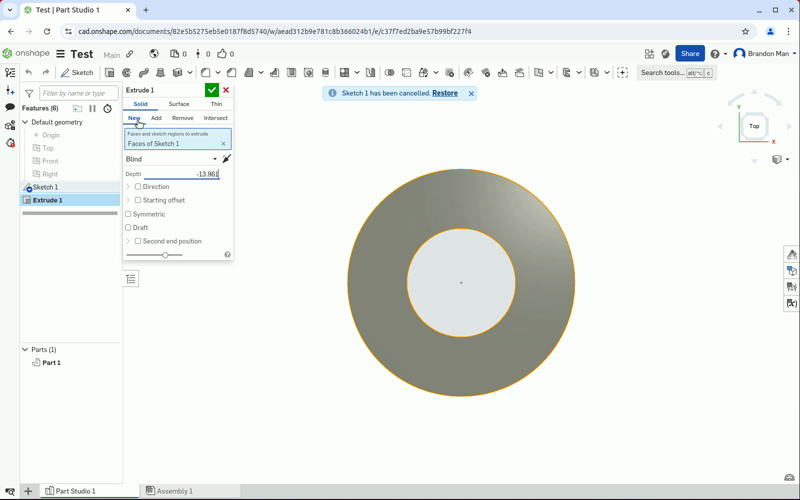
key(enter)
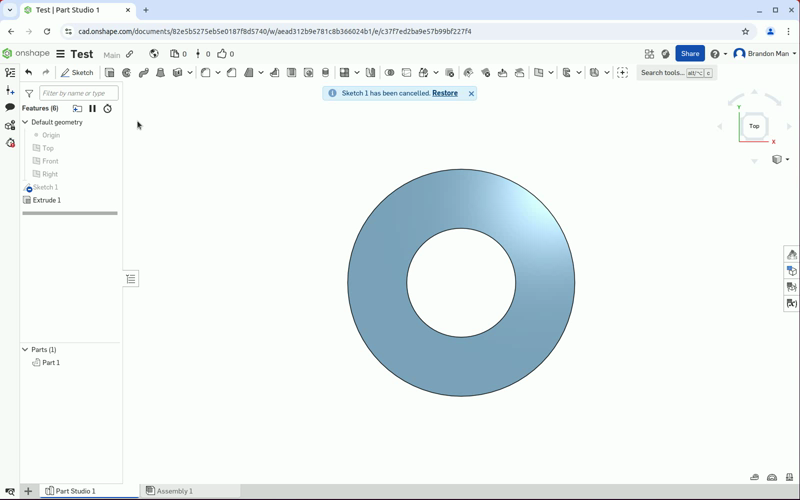
key(shift+h)
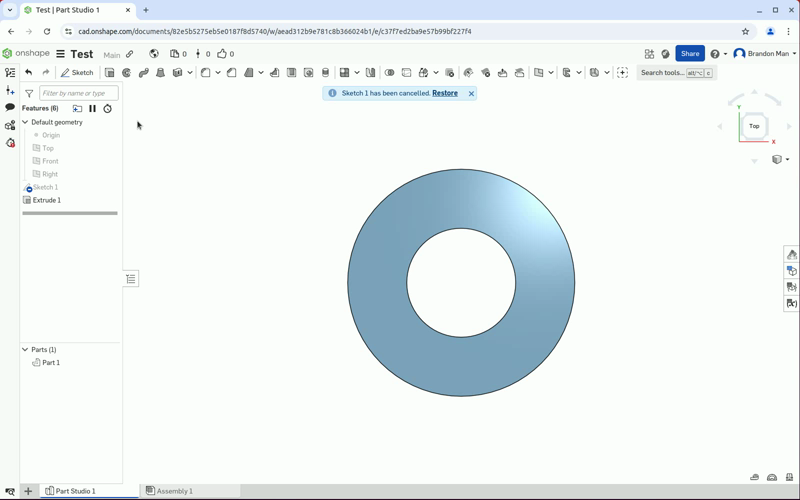
key(shift+h)
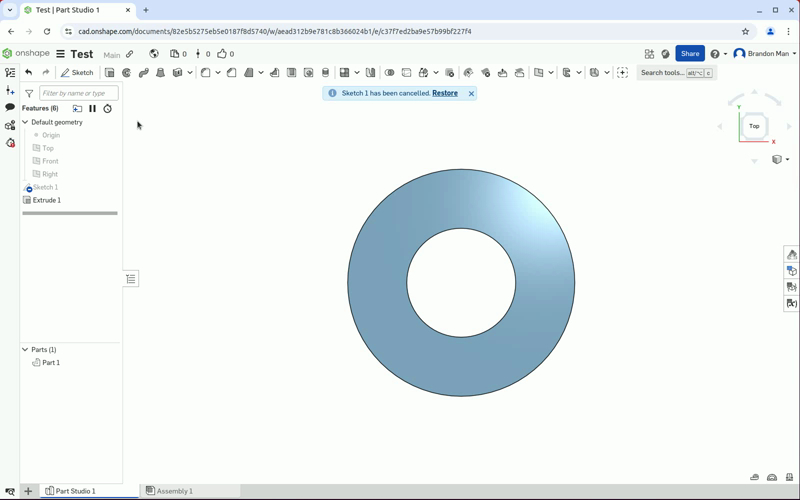
mouse_move(73, 189)
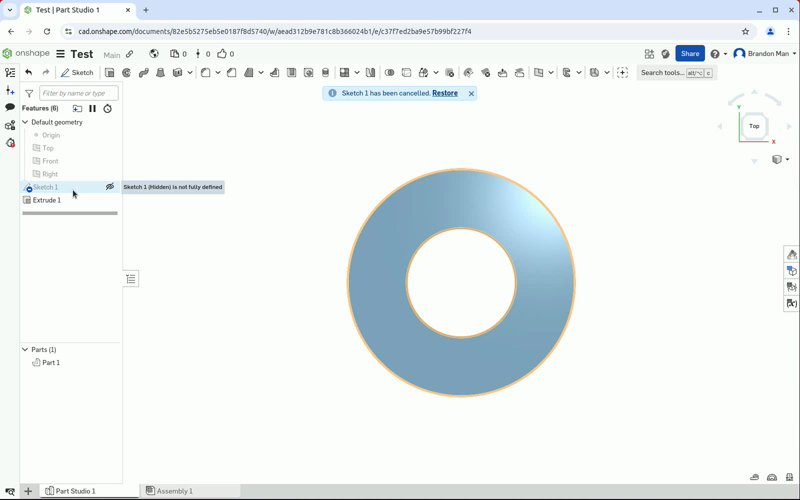
click(73, 189)
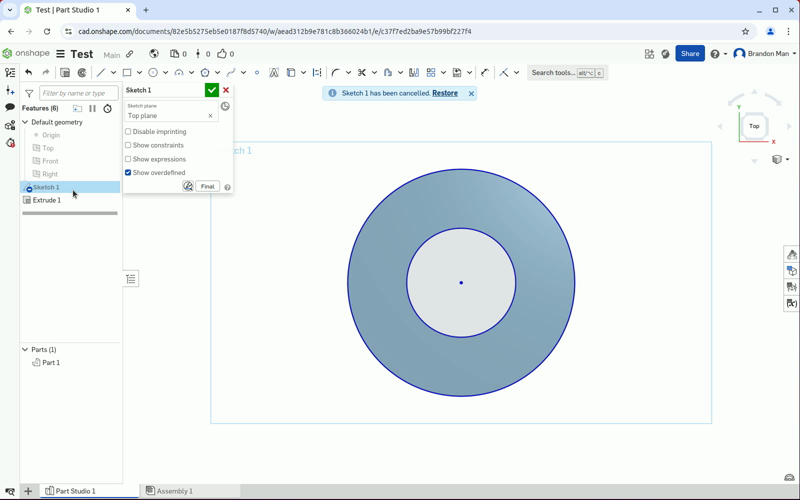
mouse_move(229, 92)
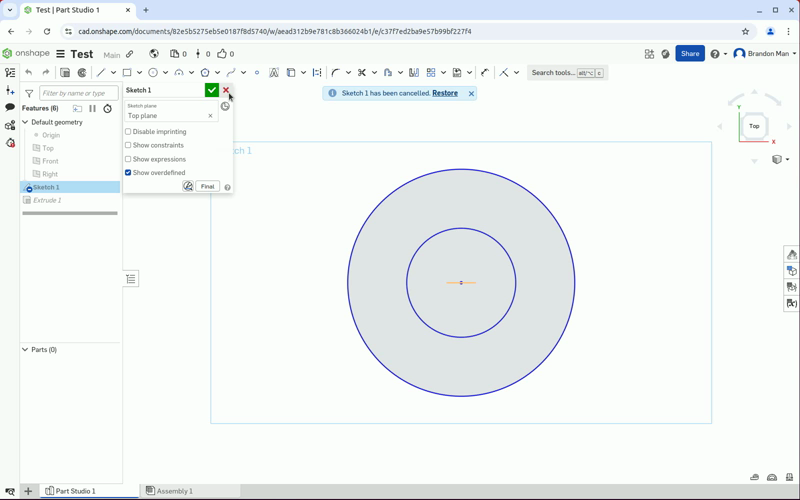
click(229, 92)
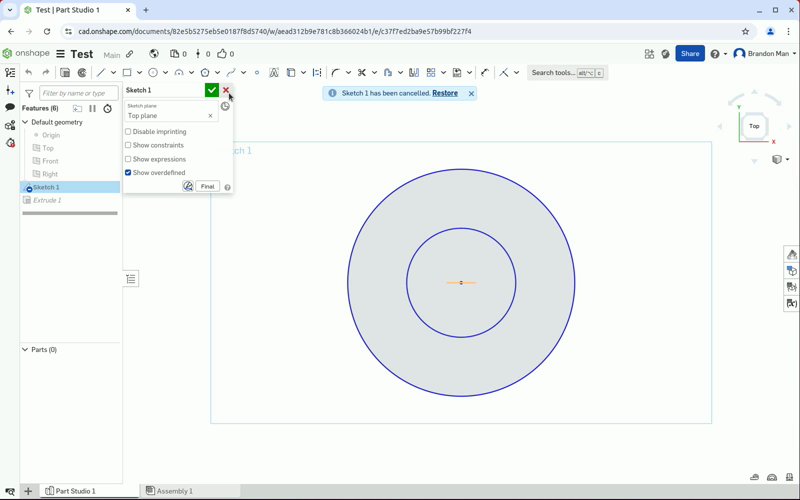
key(shift+s)
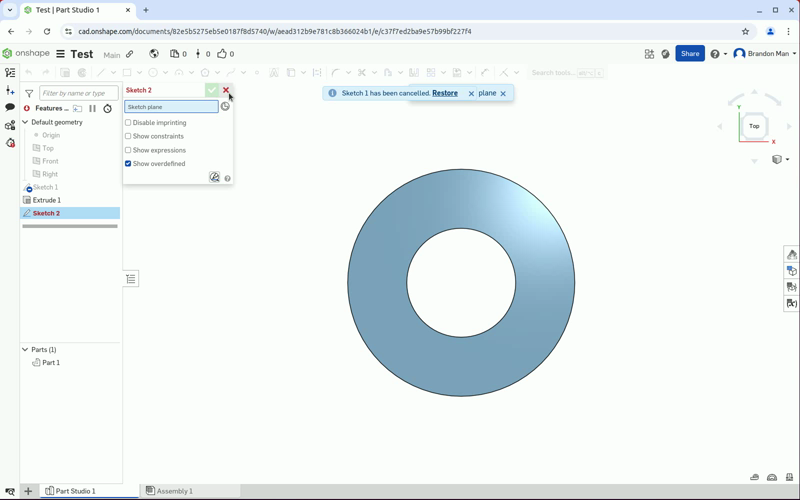
mouse_move(73, 150)
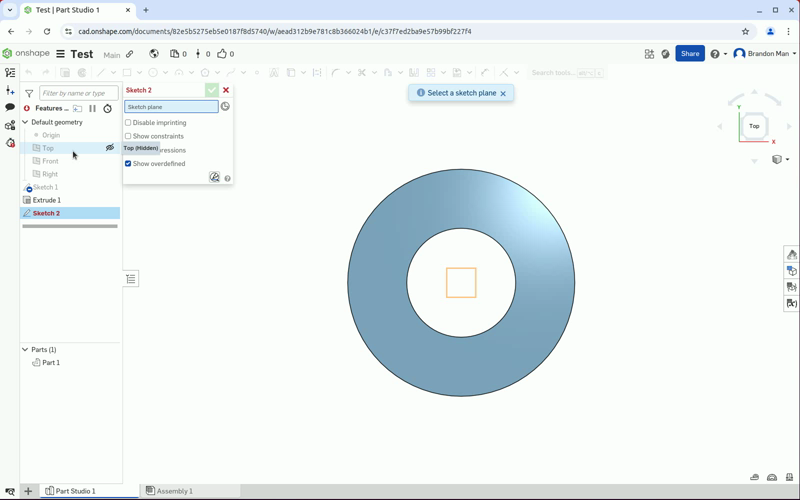
click(73, 150)
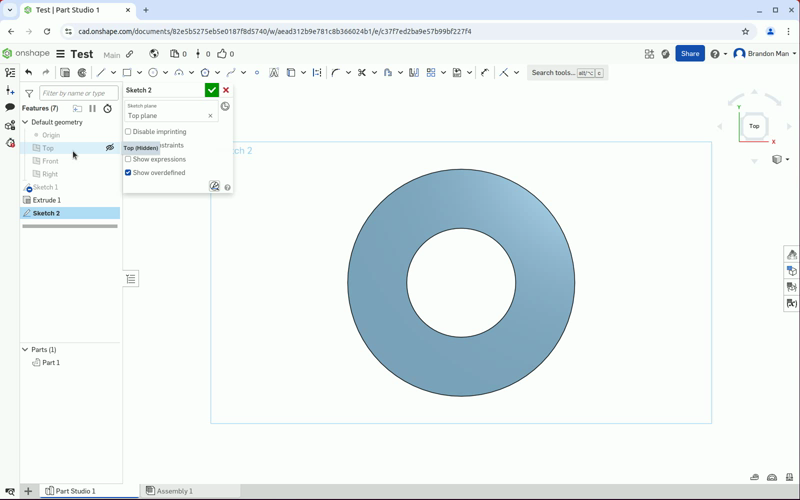
mouse_move(73, 352)
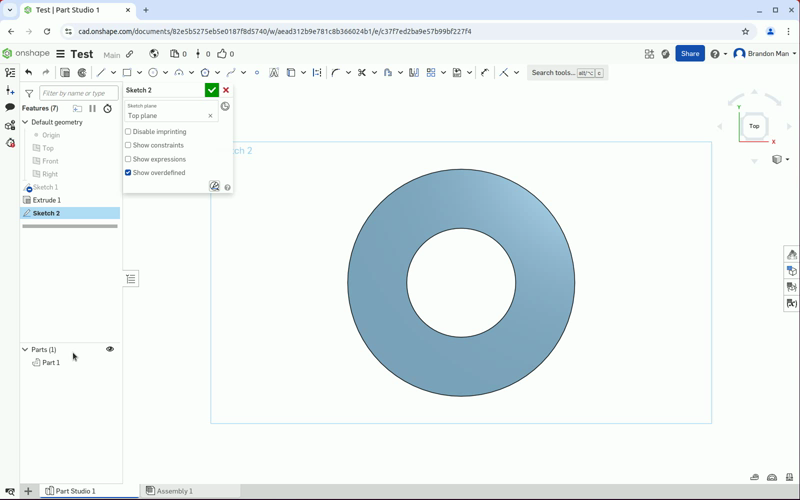
key(y)
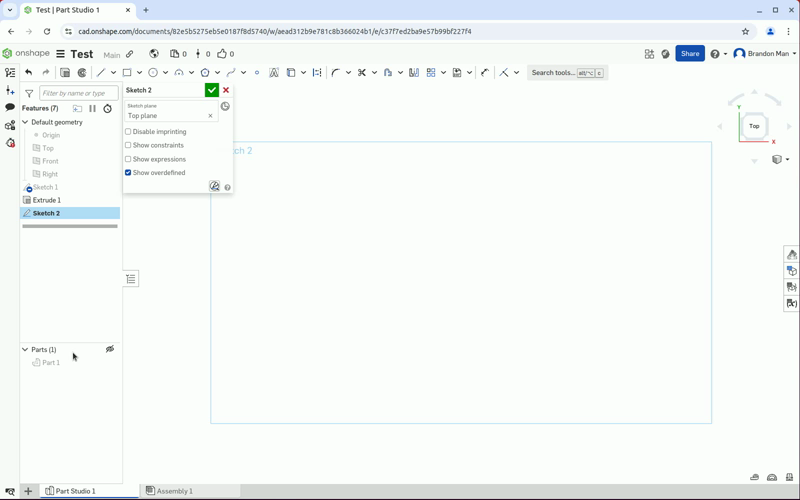
key(c)
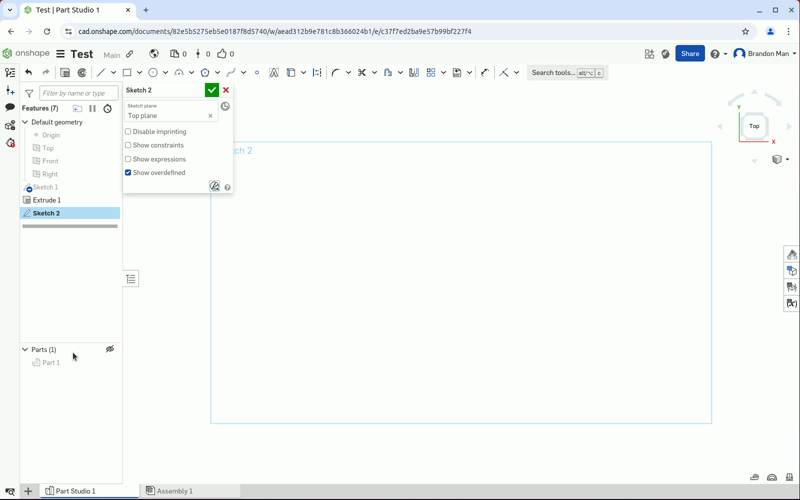
key_down(shift)
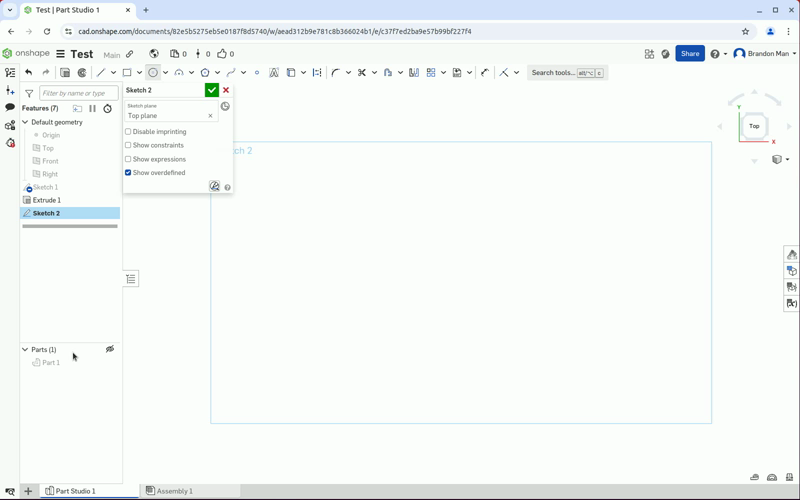
mouse_move(461, 282)
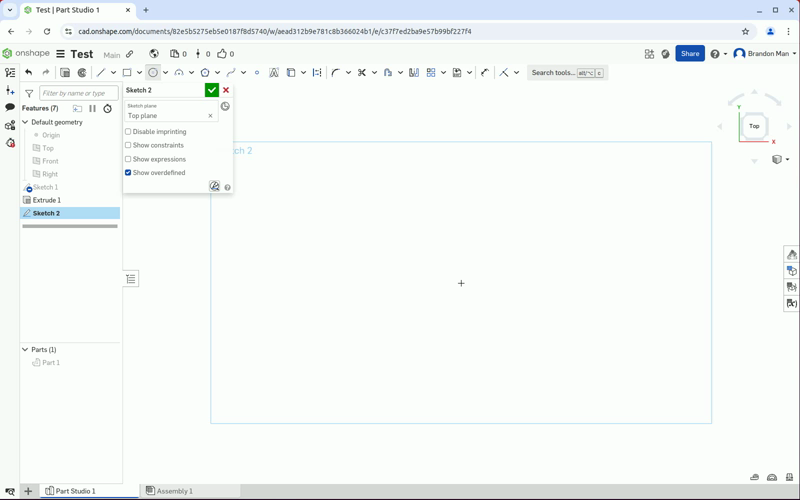
click(461, 282)
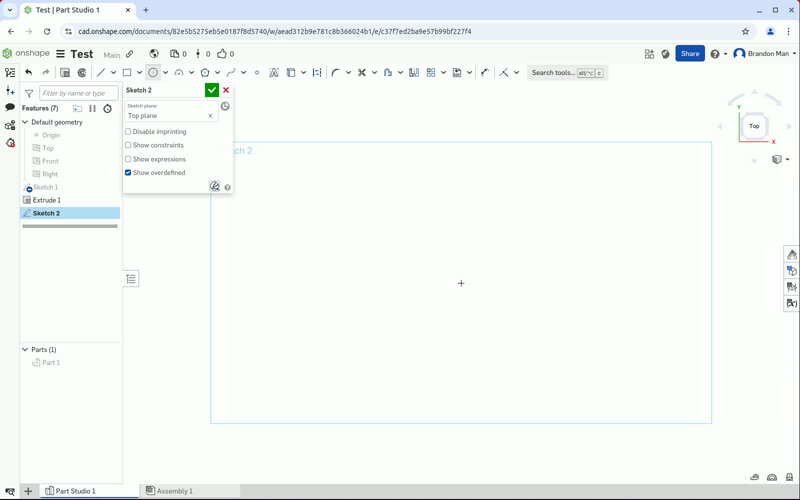
key_up(shift)
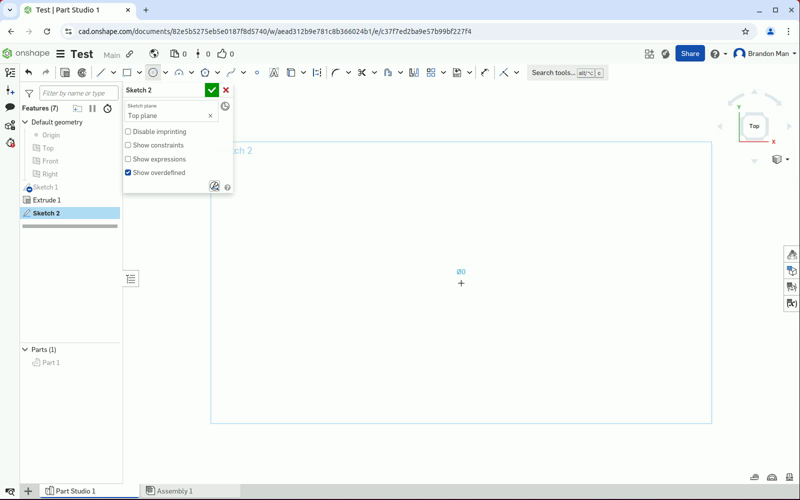
mouse_move(516, 282)
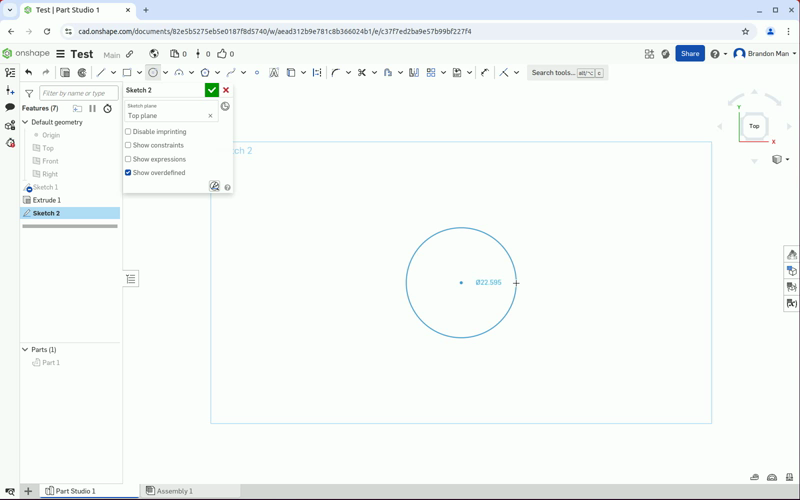
click(516, 282)
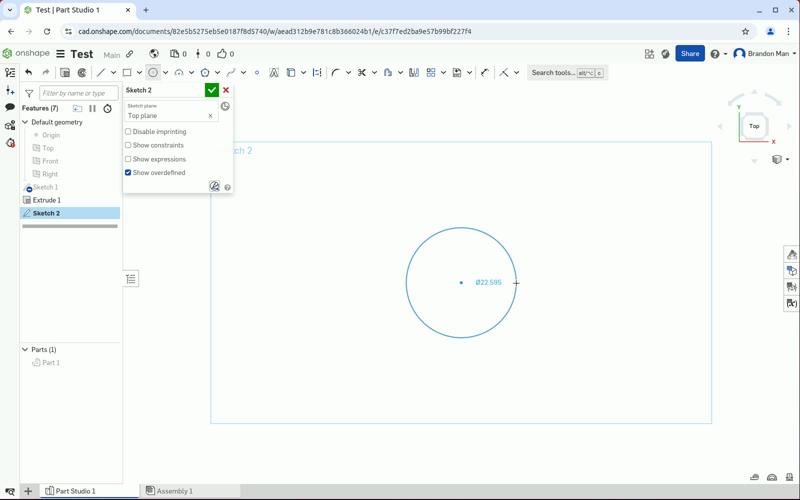
key(esc)
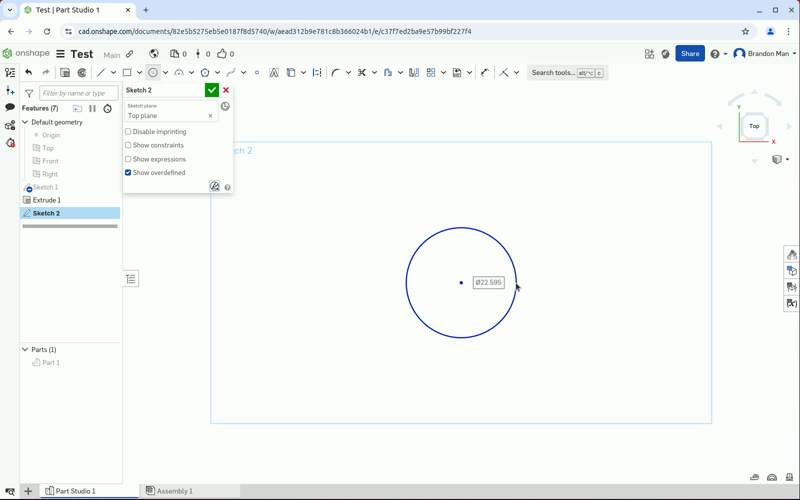
mouse_move(460, 313)
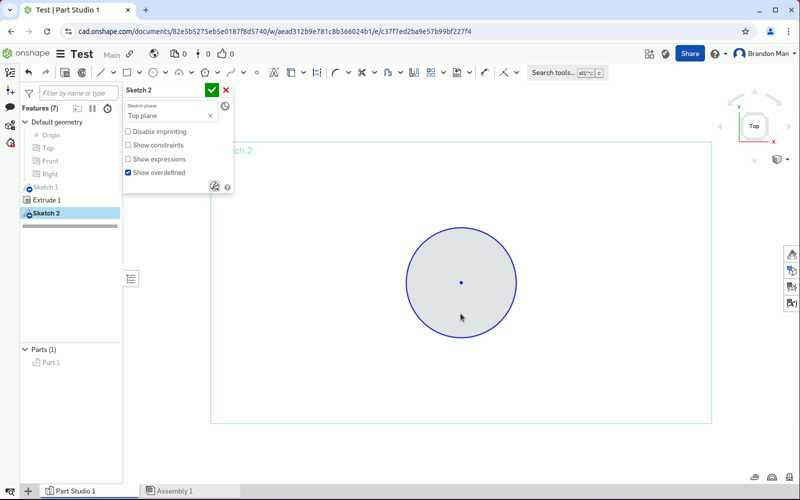
click(460, 313)
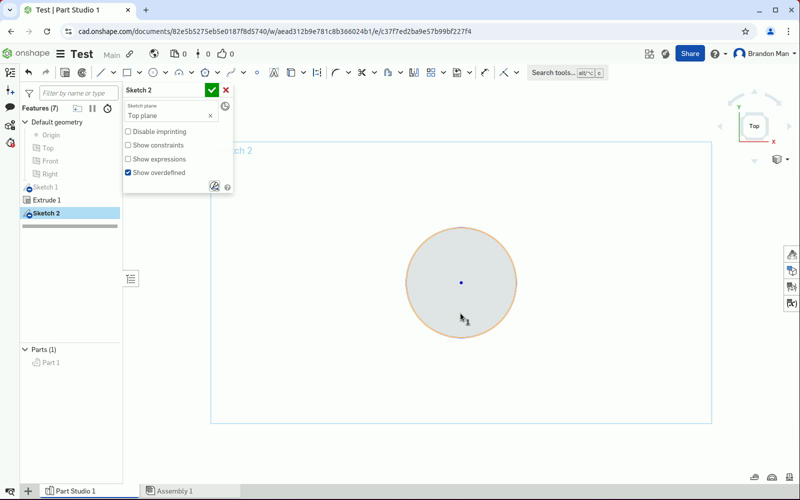
mouse_move(73, 352)
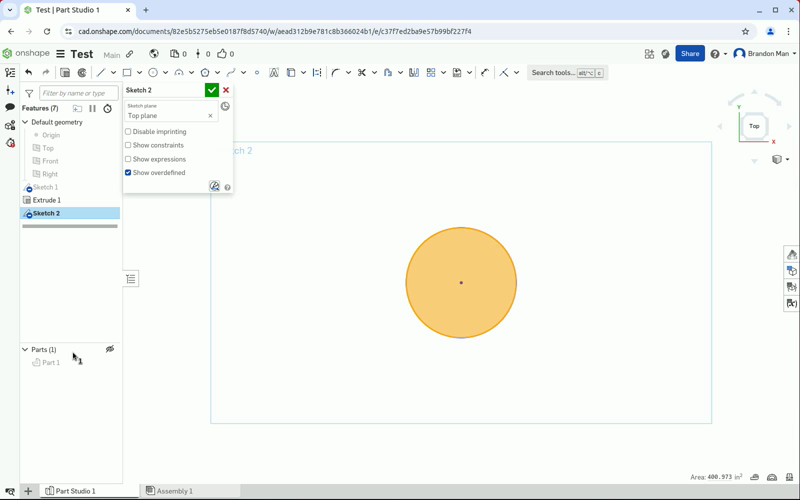
key(shift+y)
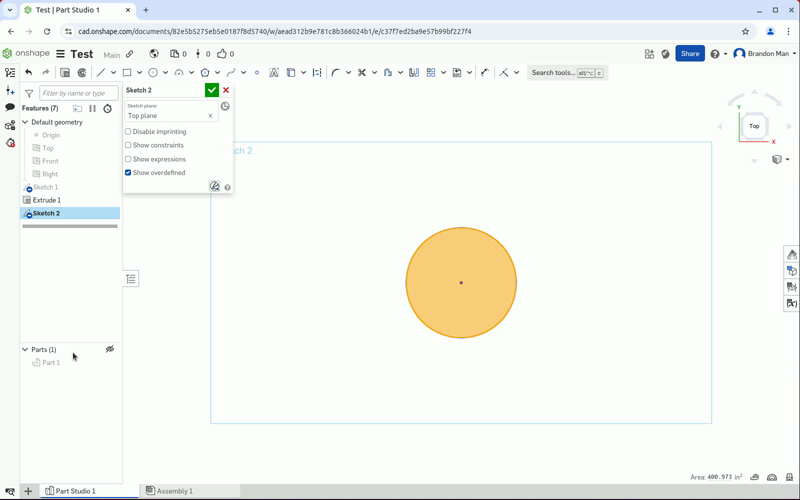
key(shift+e)
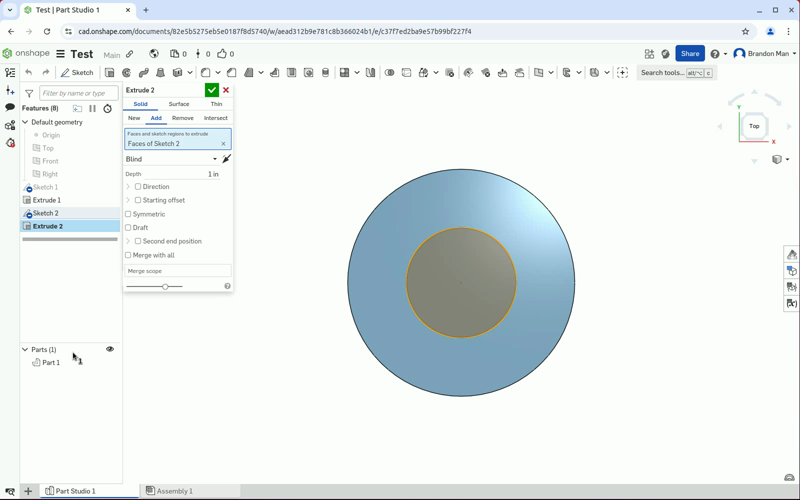
mouse_move(143, 106)
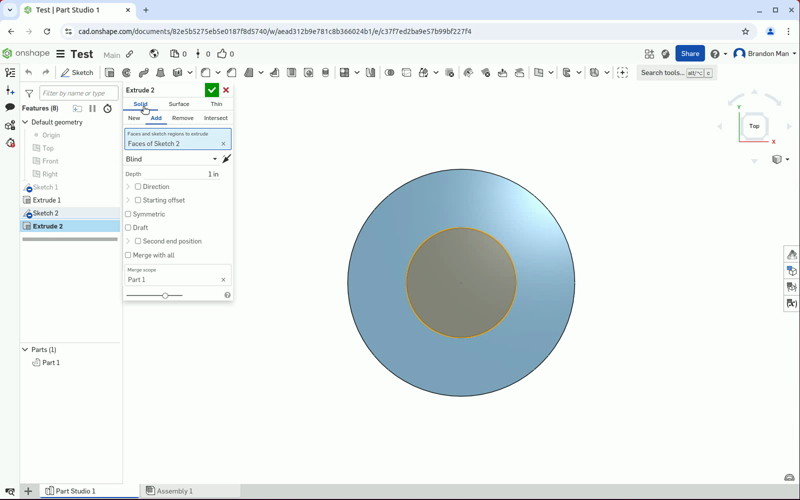
click(143, 106)
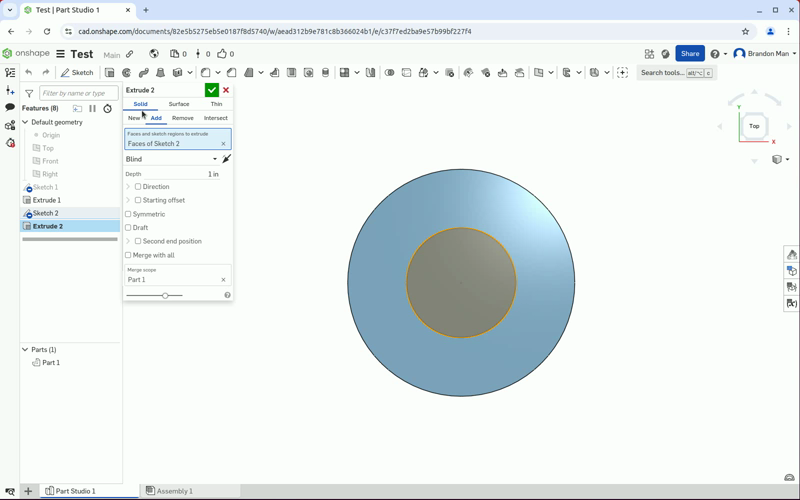
mouse_move(137, 120)
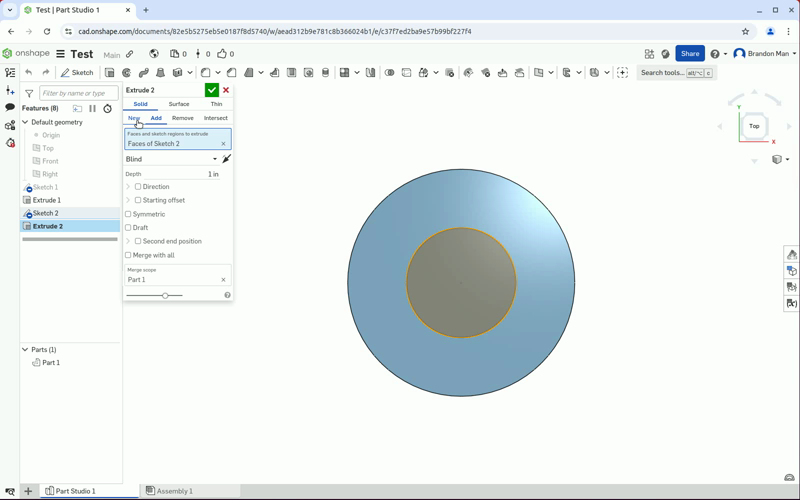
click(137, 120)
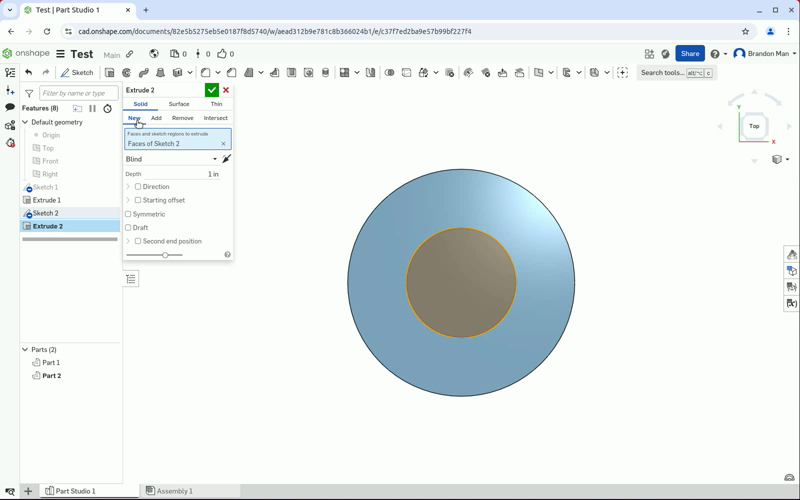
key(tab, 4)
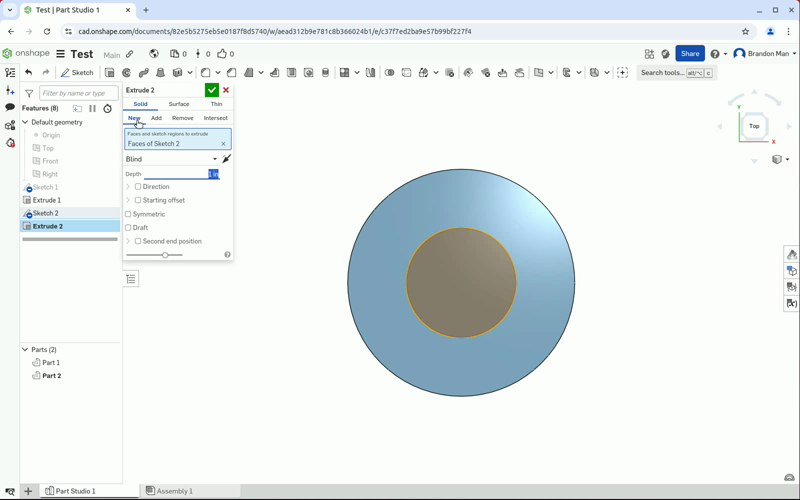
text(-13.961)
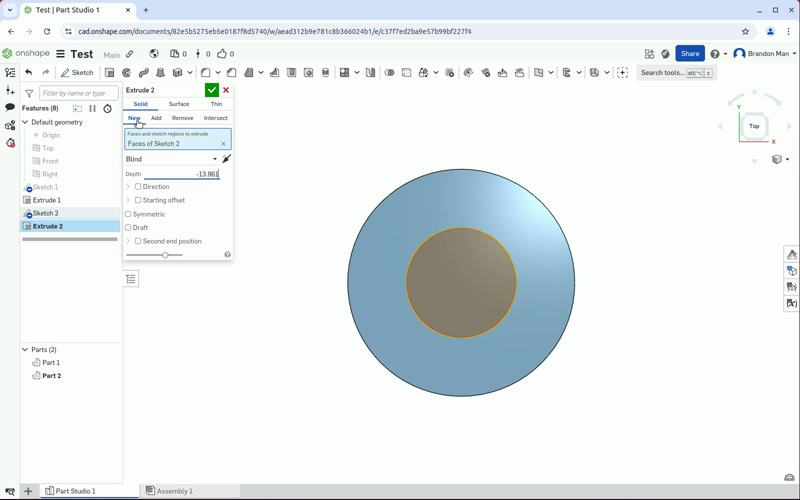
key(enter)
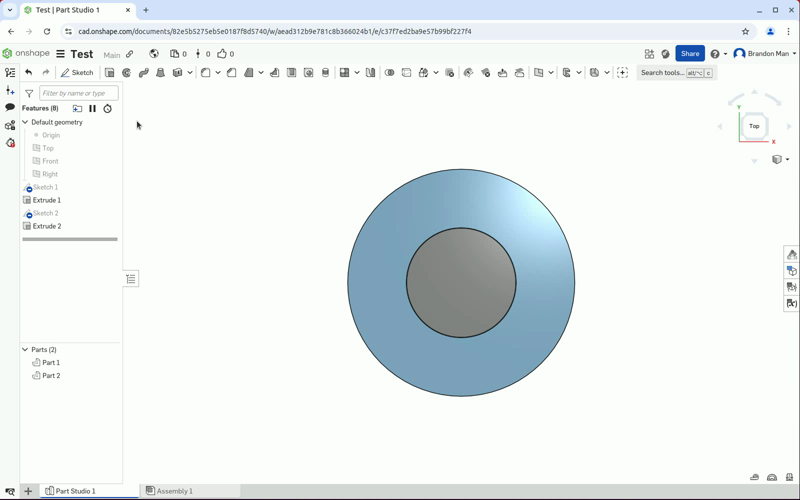
key(shift+h)
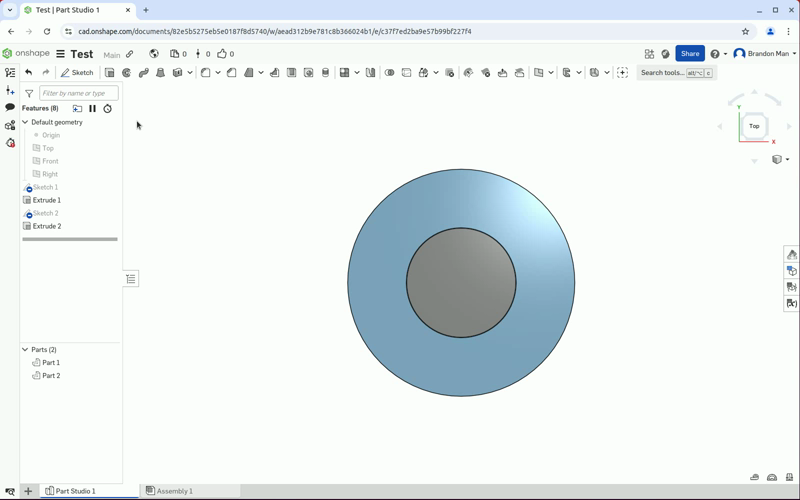
key(shift+h)
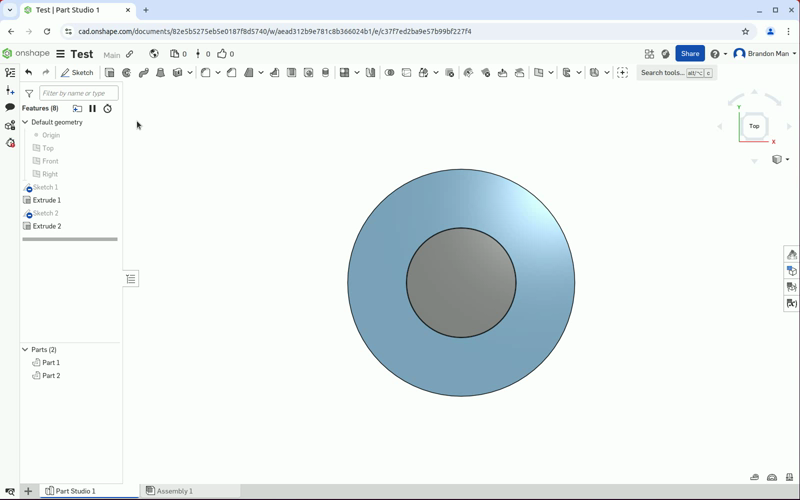
mouse_move(73, 189)
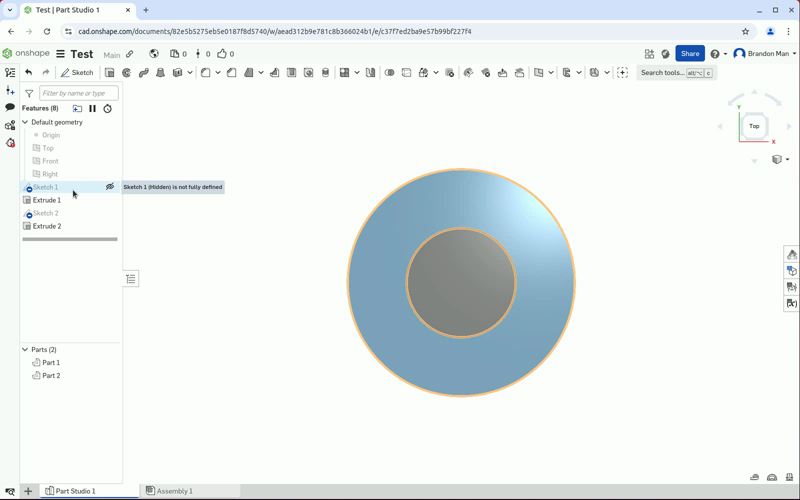
click(73, 189)
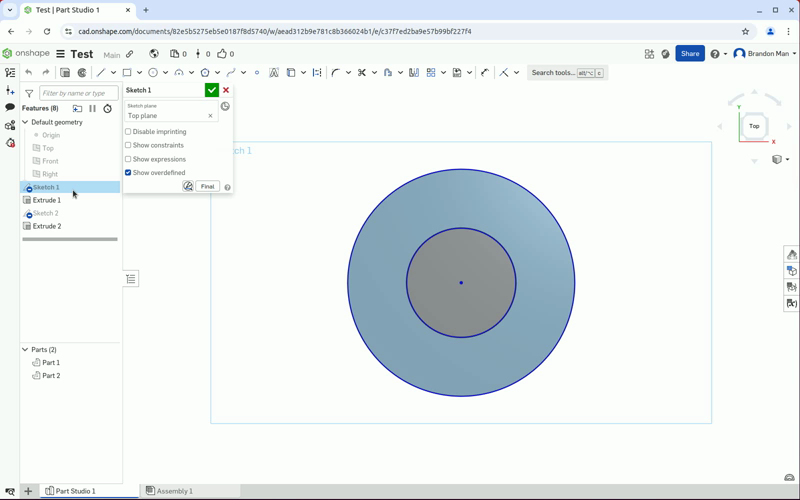
mouse_move(229, 92)
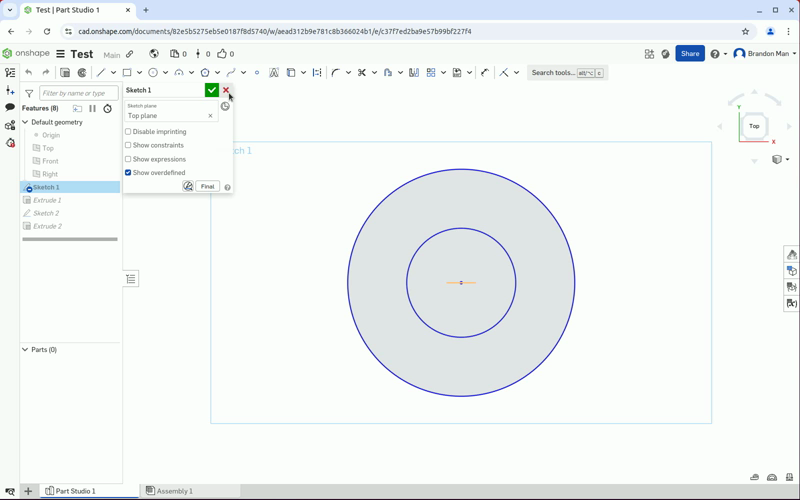
click(229, 92)
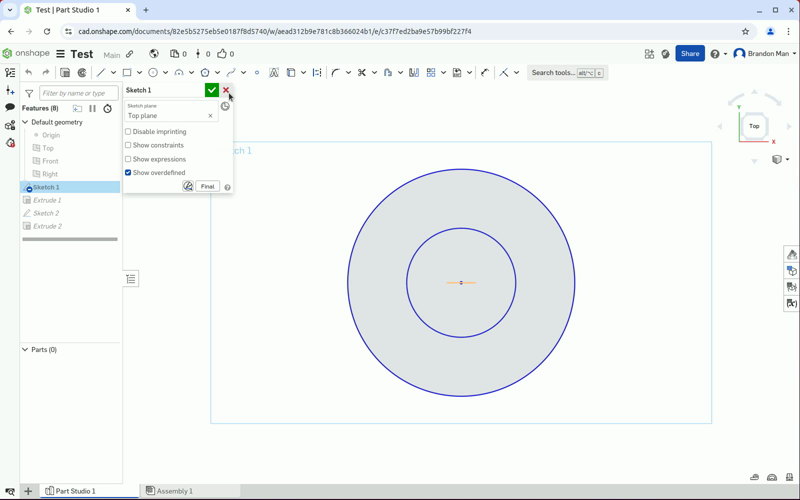
key(shift+s)
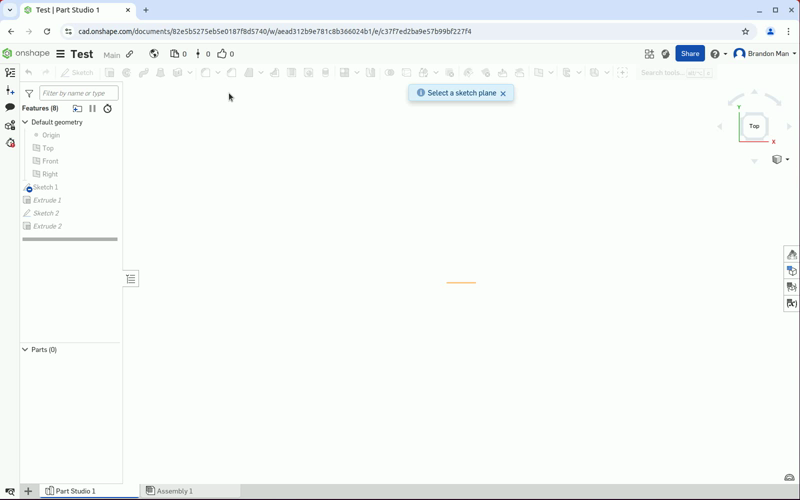
mouse_move(73, 150)
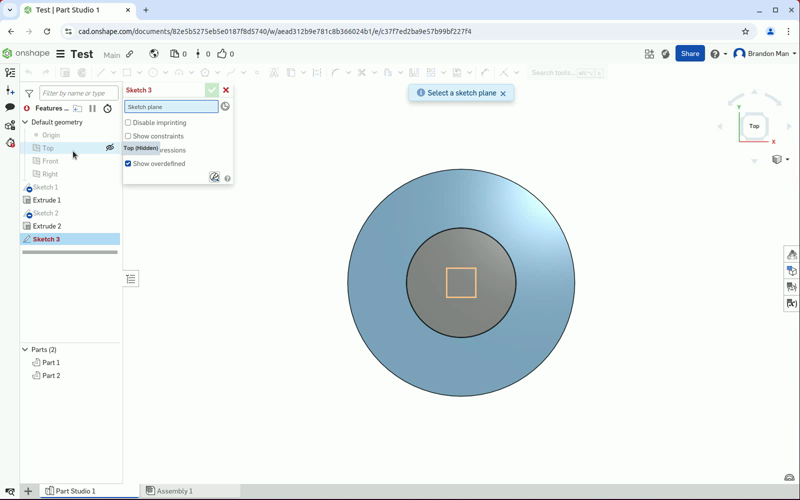
click(73, 150)
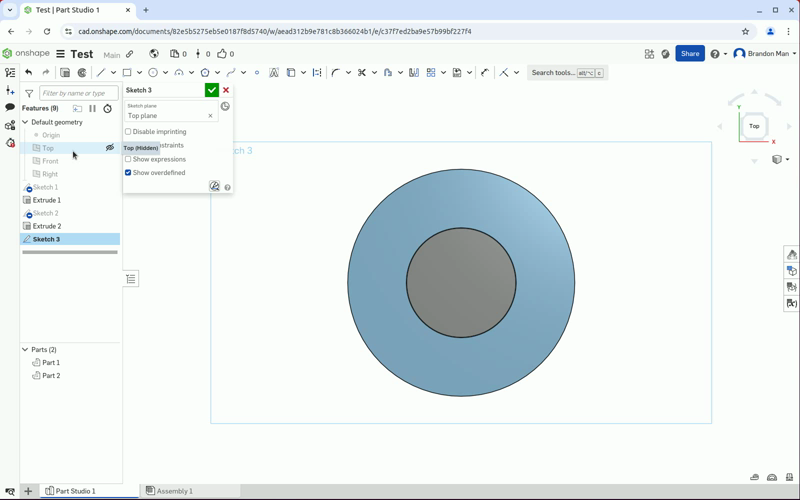
mouse_move(73, 352)
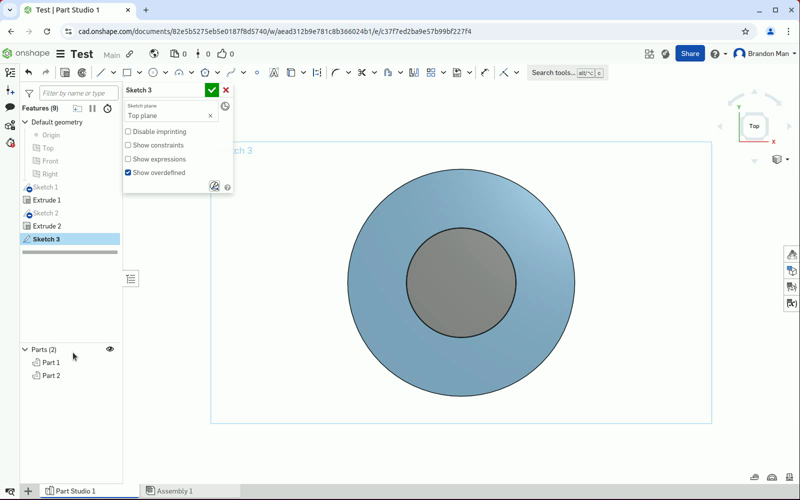
key(y)
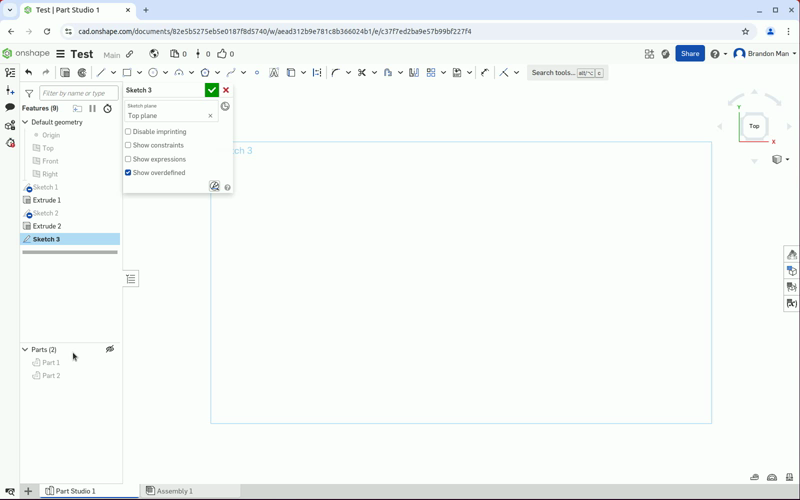
key(c)
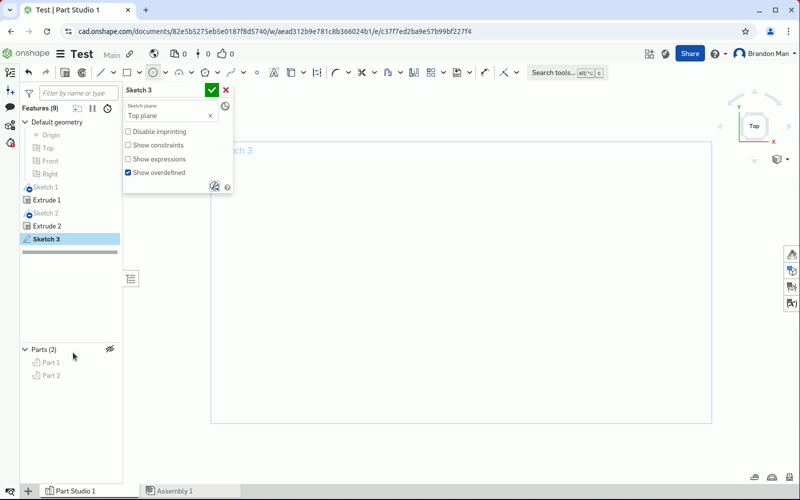
key_down(shift)
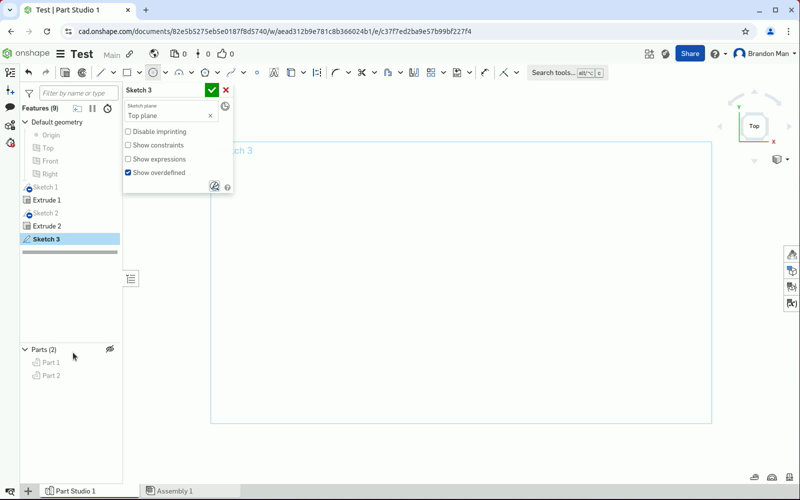
mouse_move(461, 282)
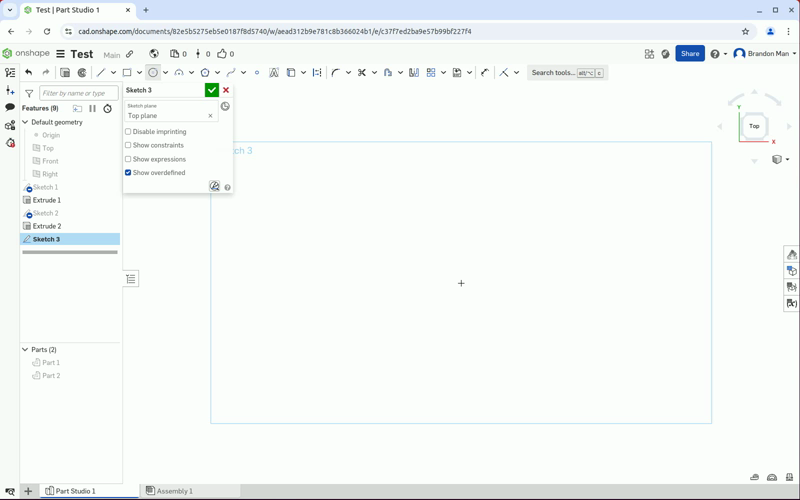
click(461, 282)
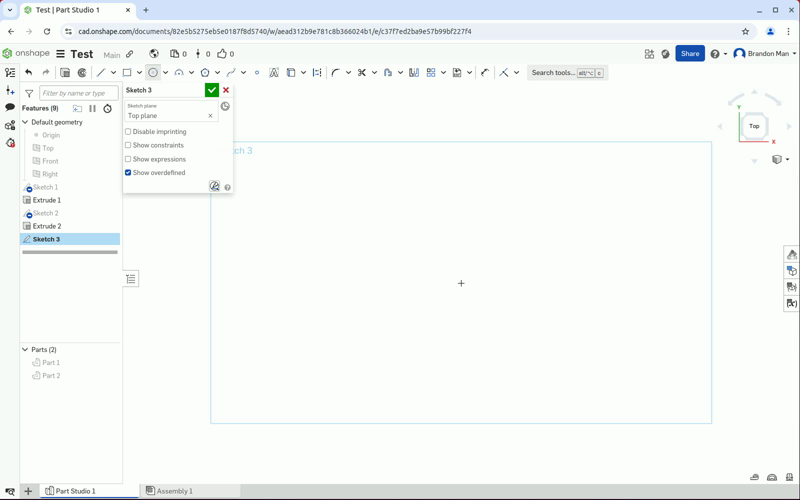
key_up(shift)
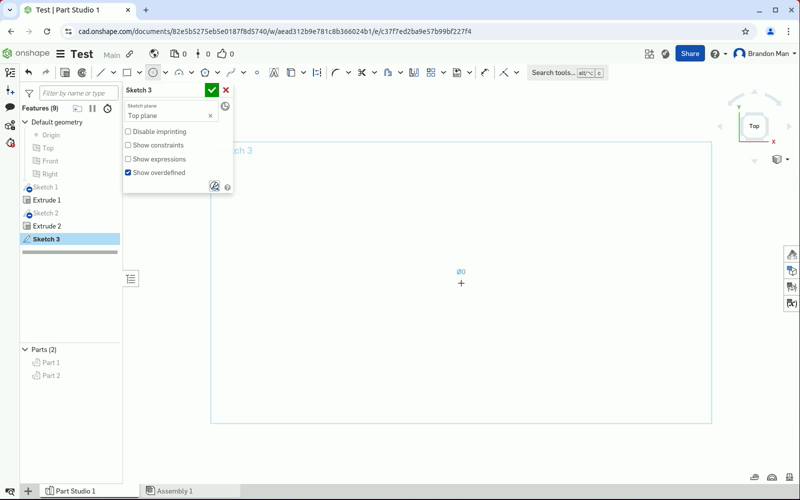
mouse_move(516, 282)
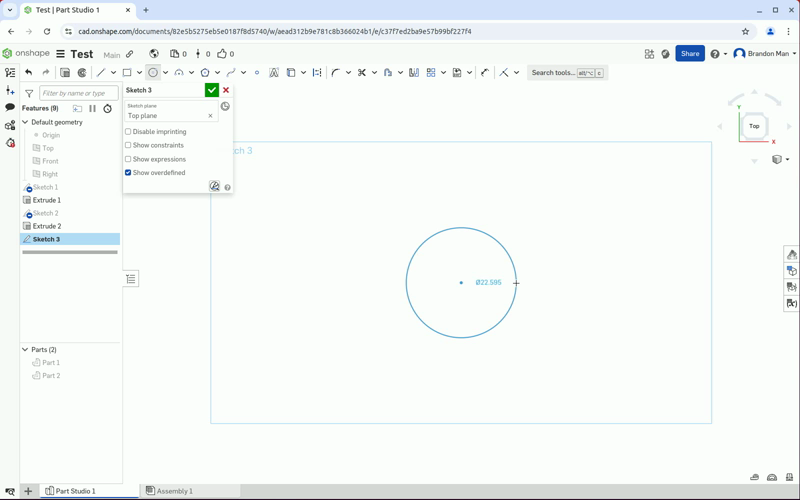
click(516, 282)
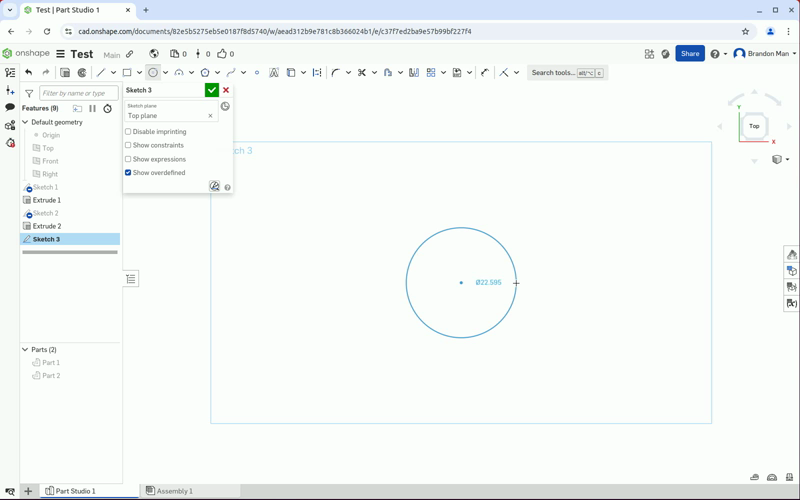
key(esc)
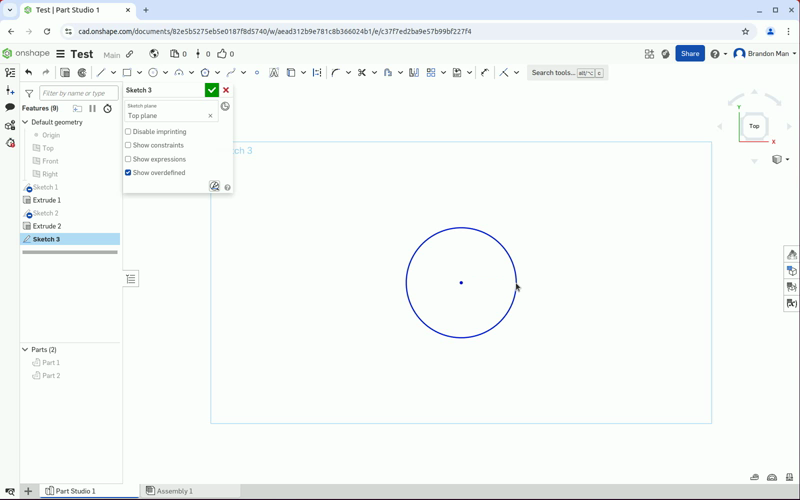
mouse_move(481, 299)
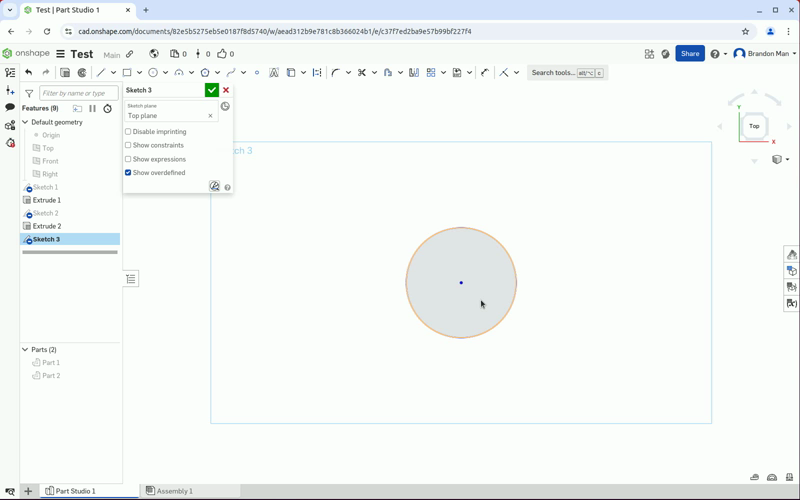
click(481, 299)
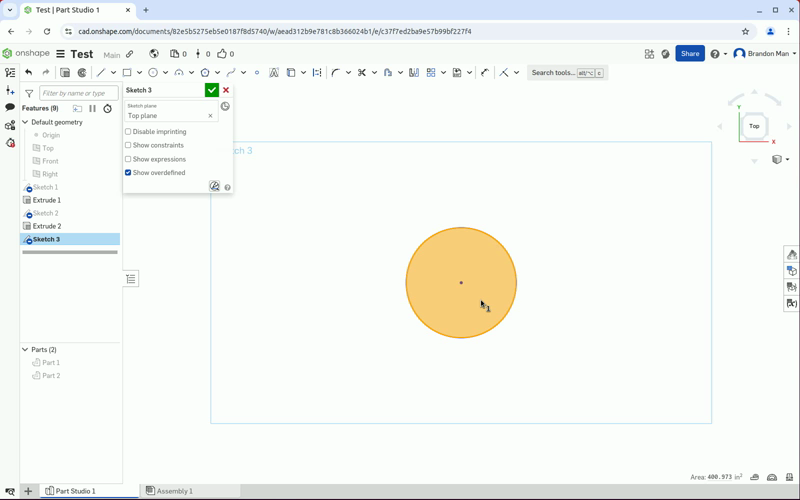
mouse_move(73, 352)
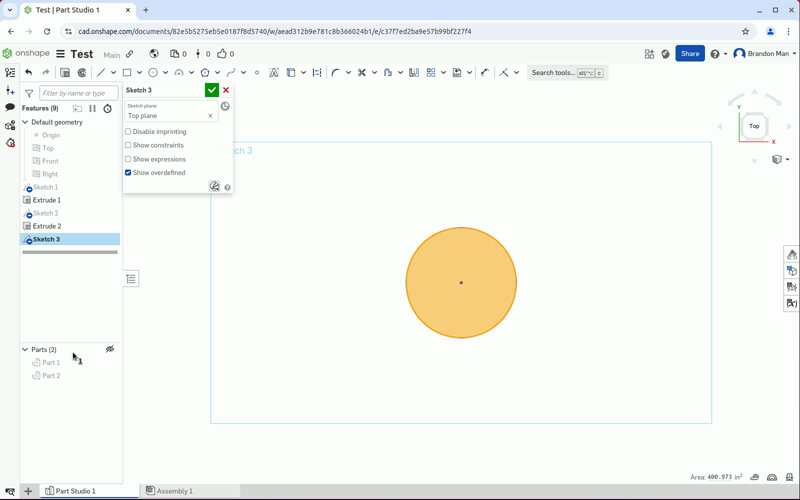
key(shift+y)
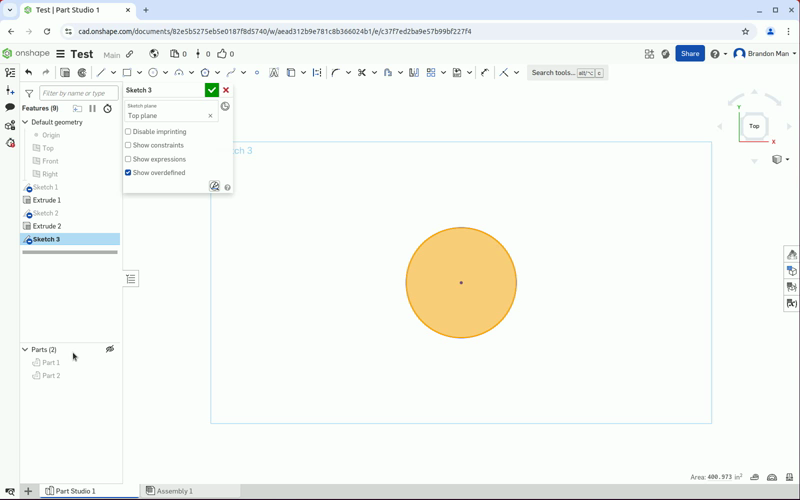
key(shift+e)
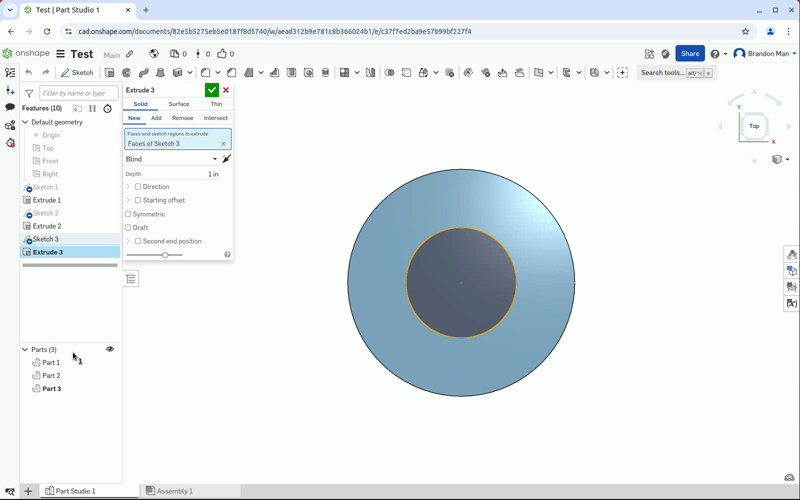
mouse_move(143, 106)
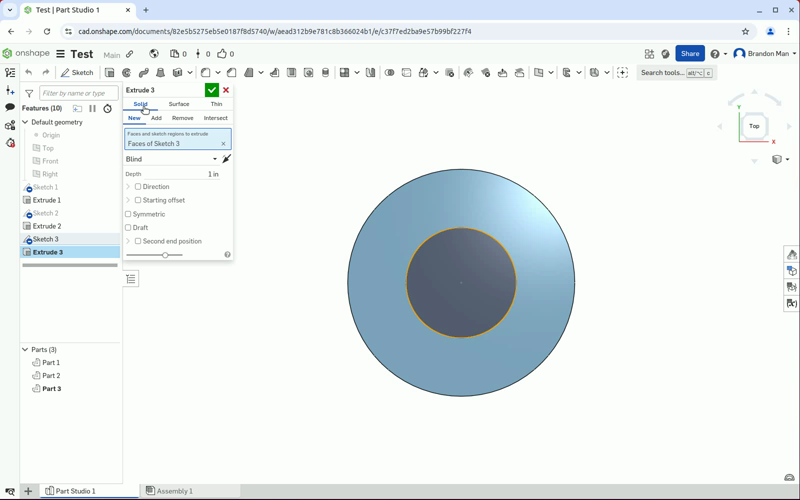
click(143, 106)
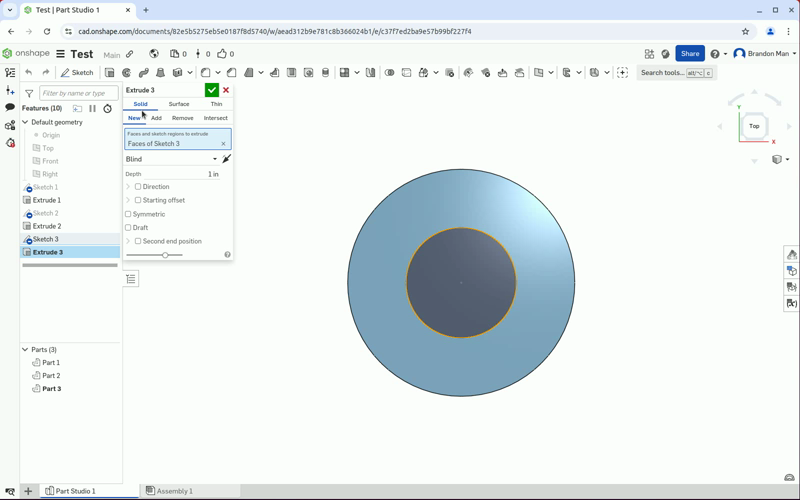
mouse_move(137, 120)
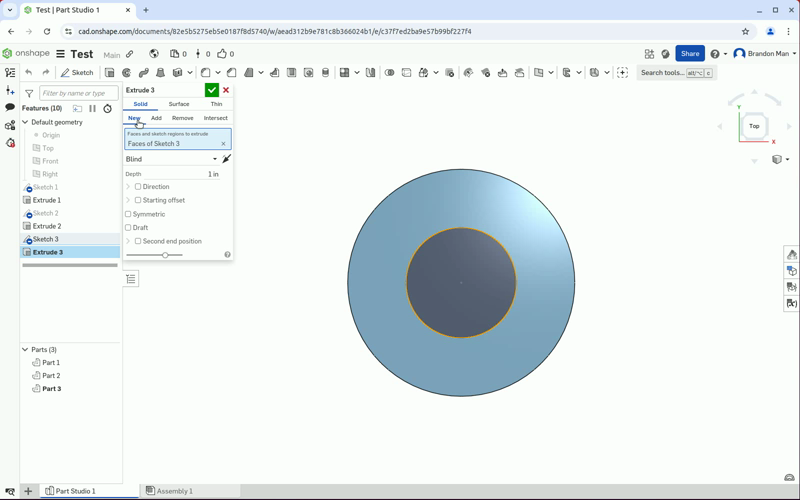
click(137, 120)
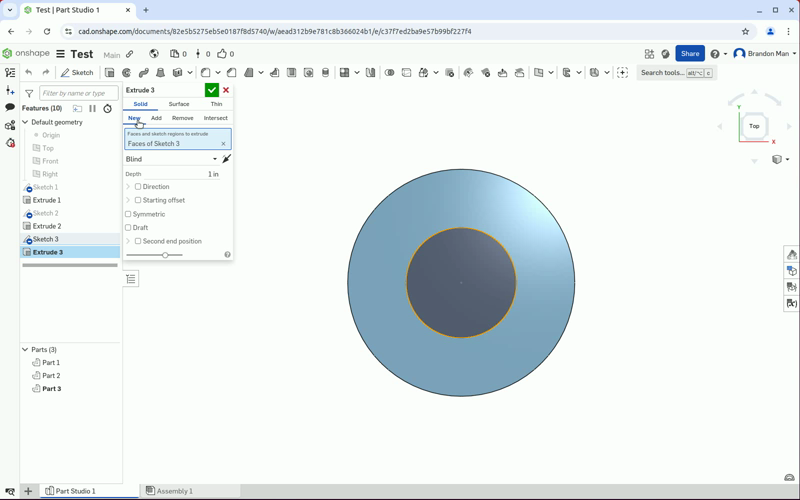
key(tab, 4)
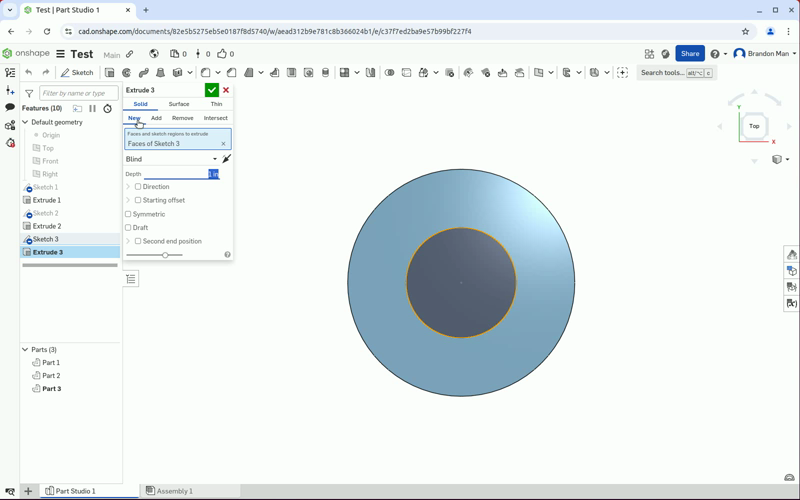
text(9.147)
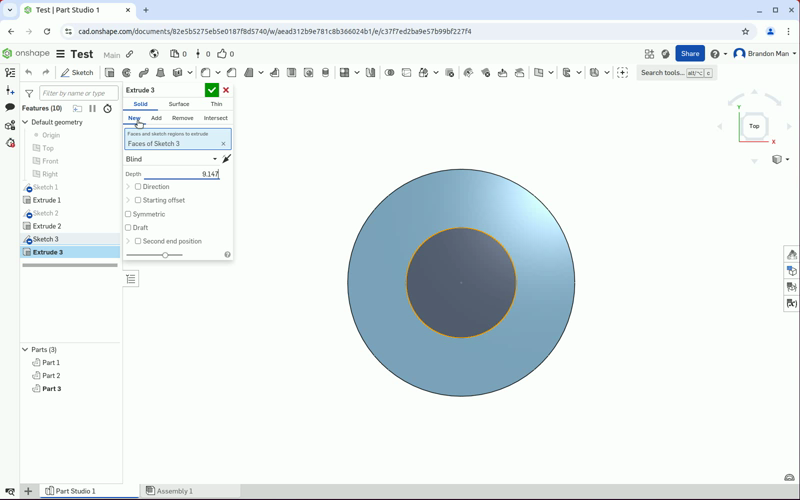
key(enter)
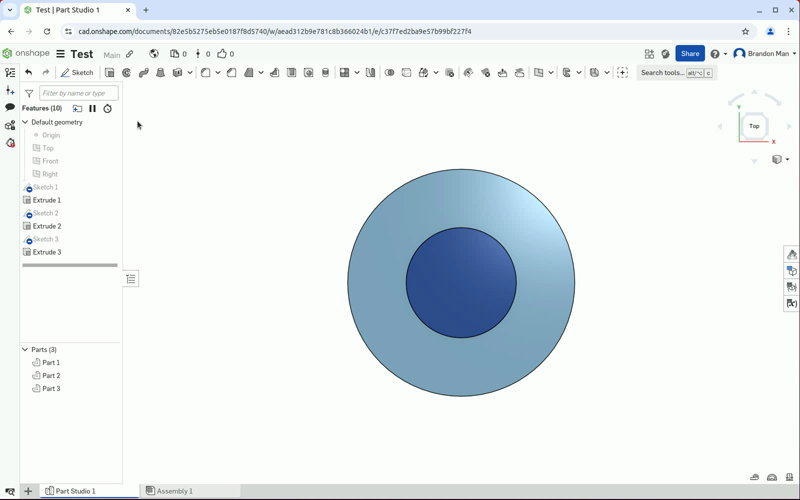
key(shift+h)
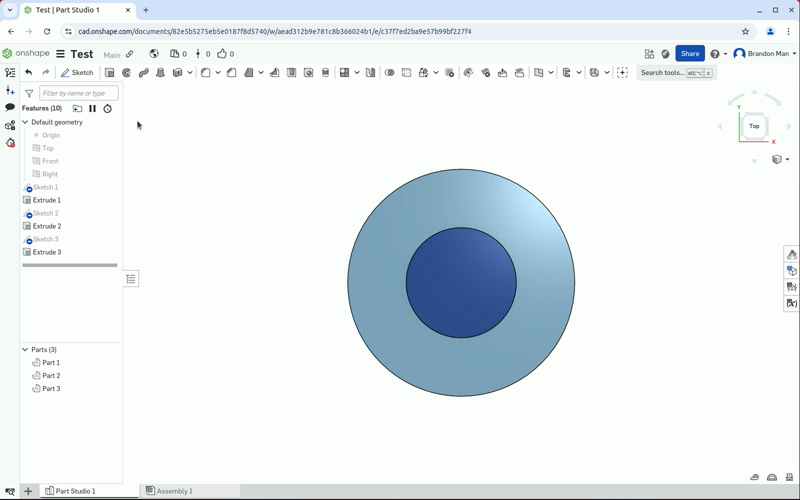
key(shift+h)
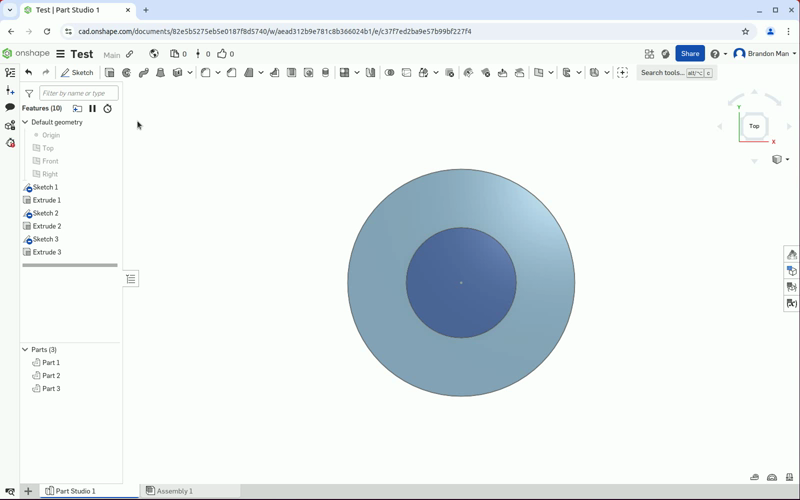
key(shift+7)
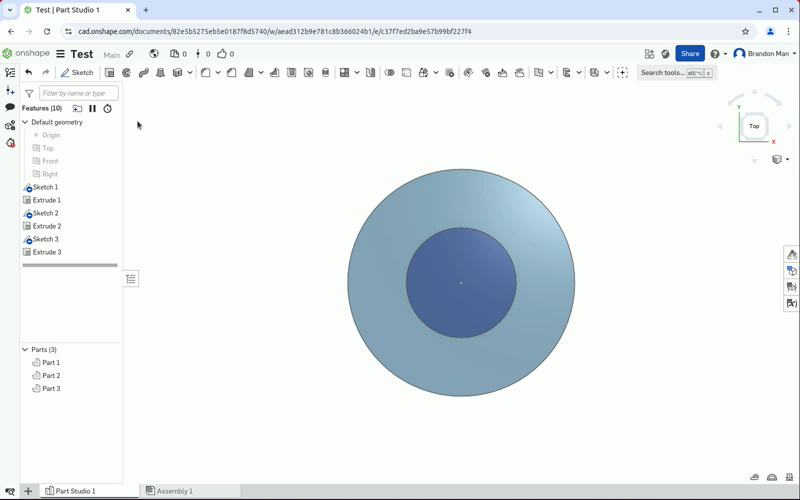
key(up, 3)
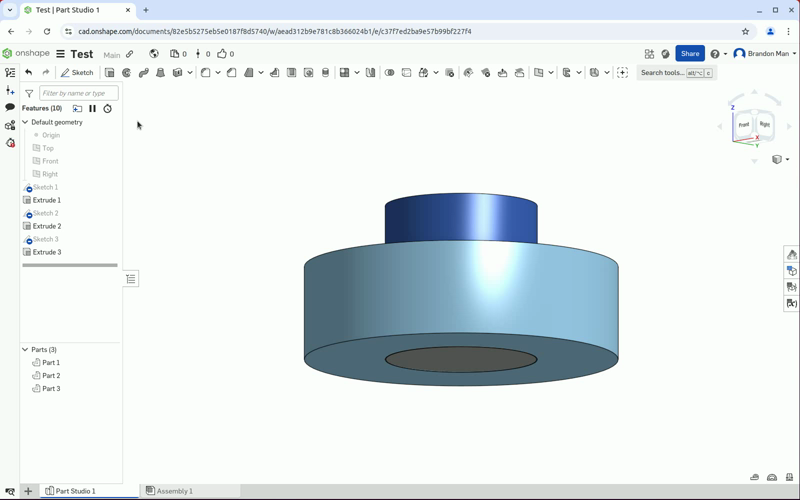
key(left, 3)
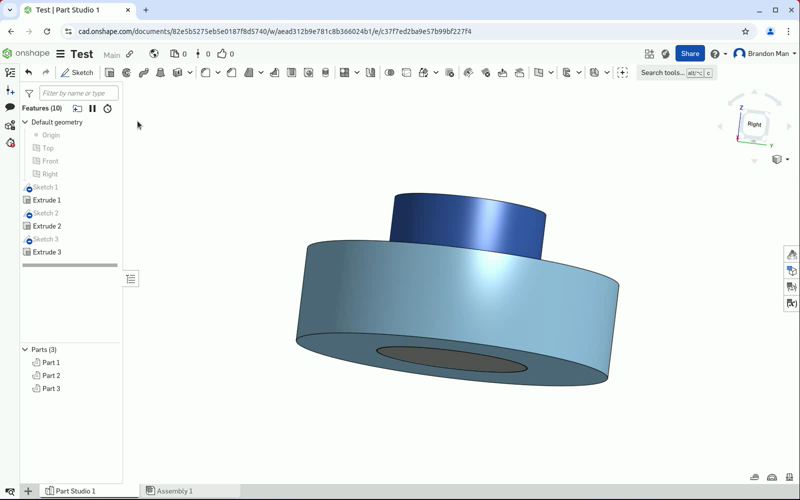
key(right, 3)
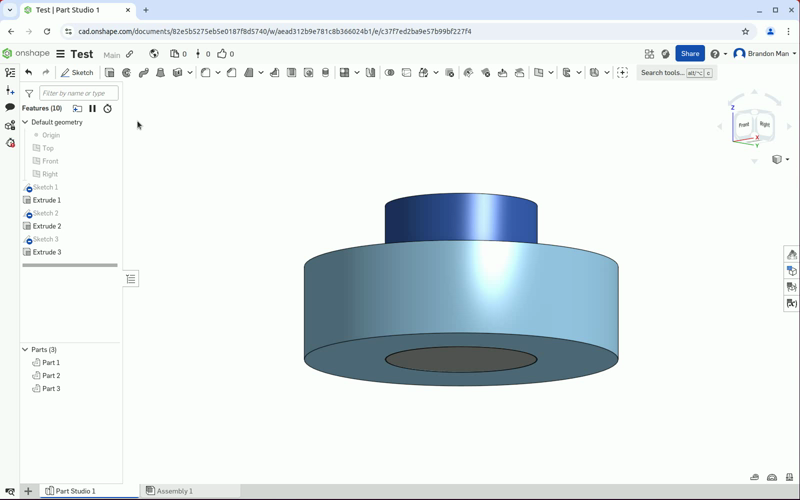
key(down, 3)
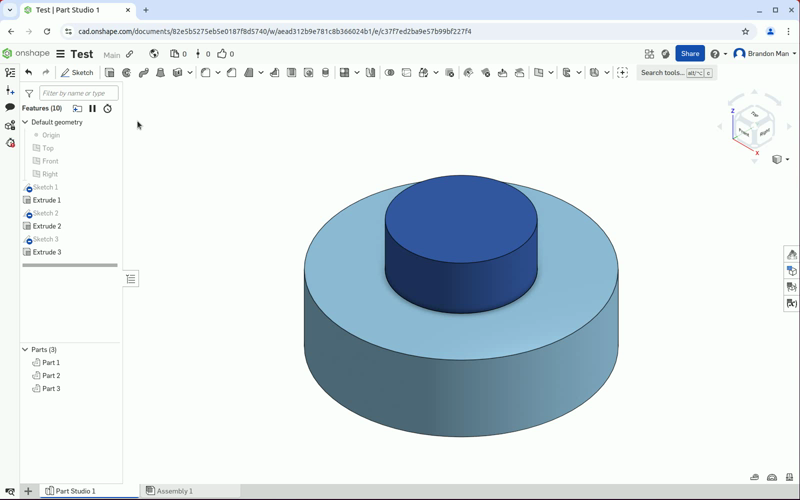
mouse_move(73, 189)
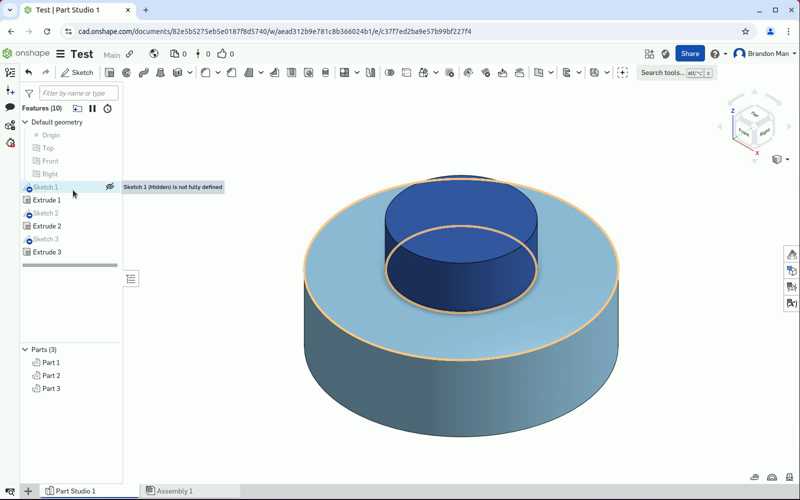
click(73, 189)